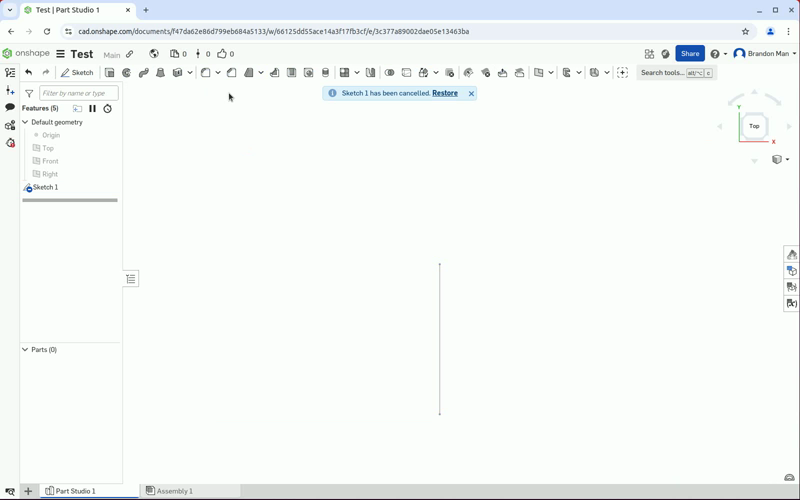
key(shift+h)
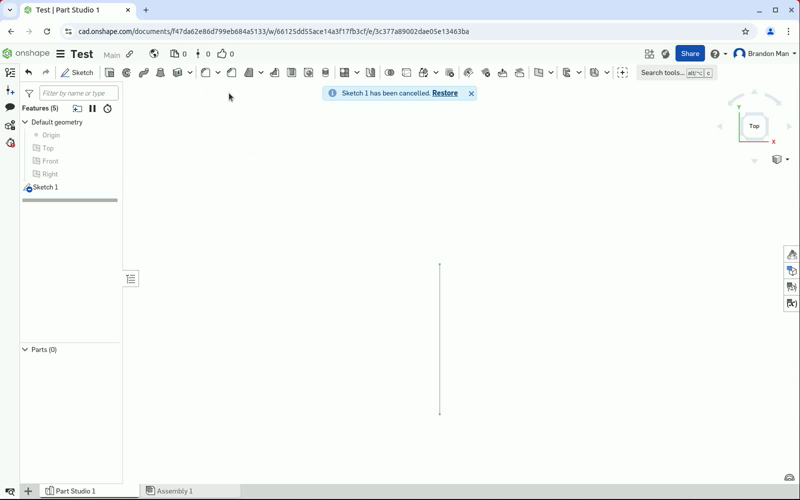
key(shift+s)
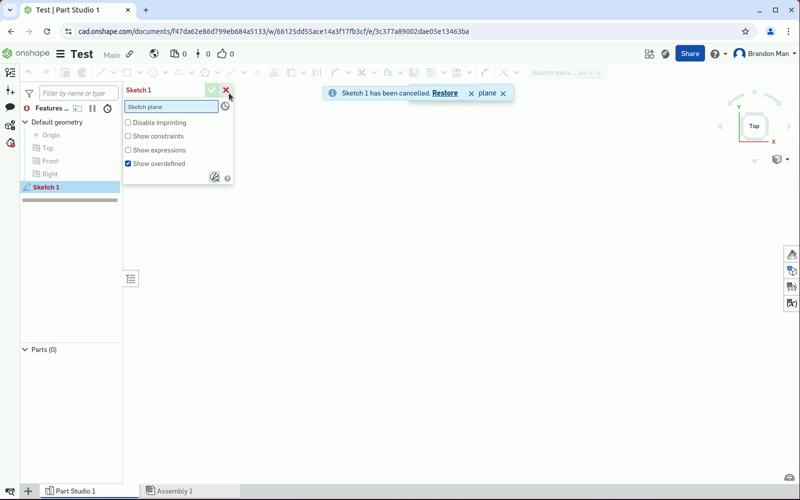
mouse_move(73, 150)
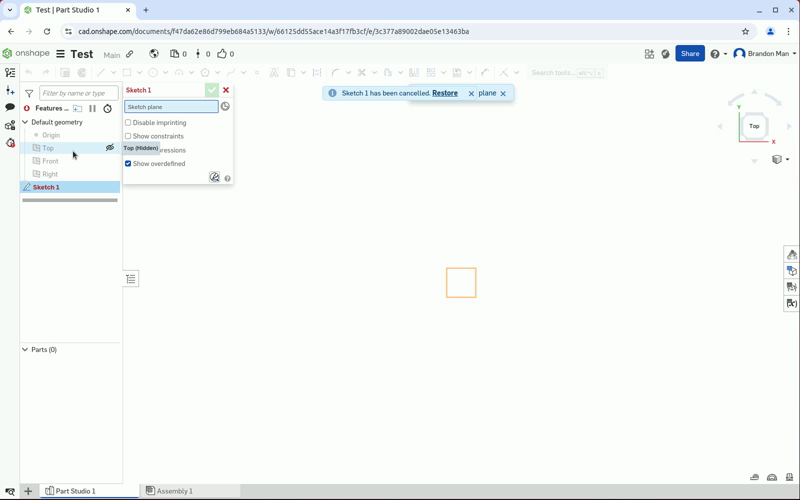
click(73, 150)
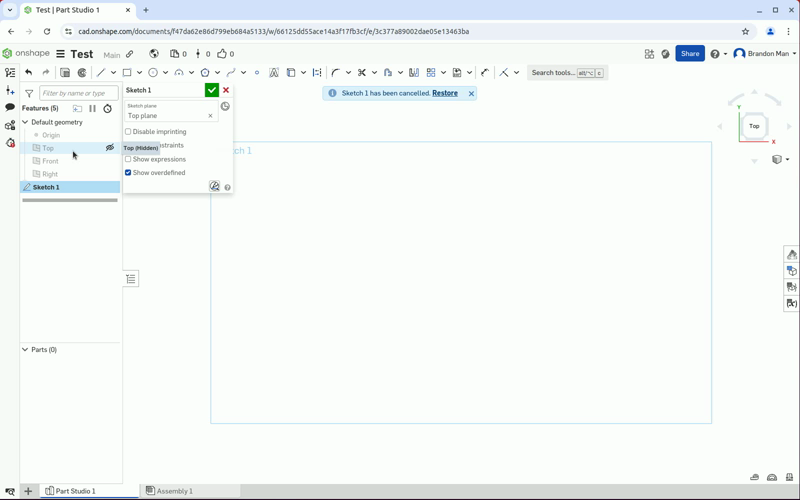
mouse_move(73, 352)
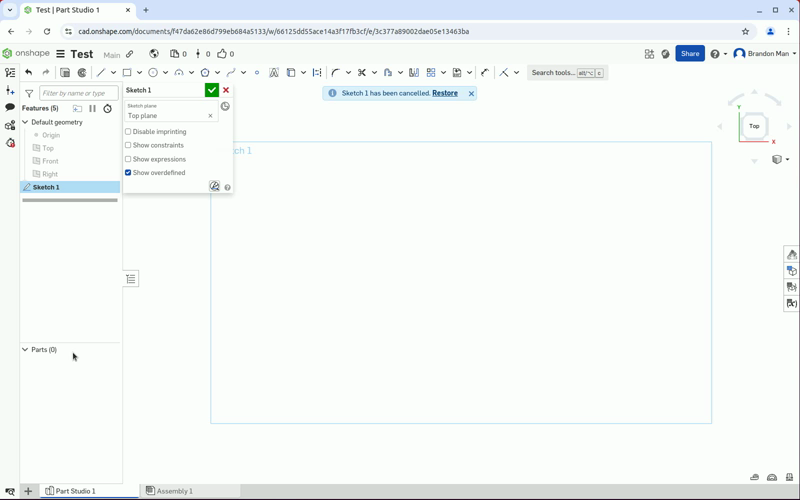
key(y)
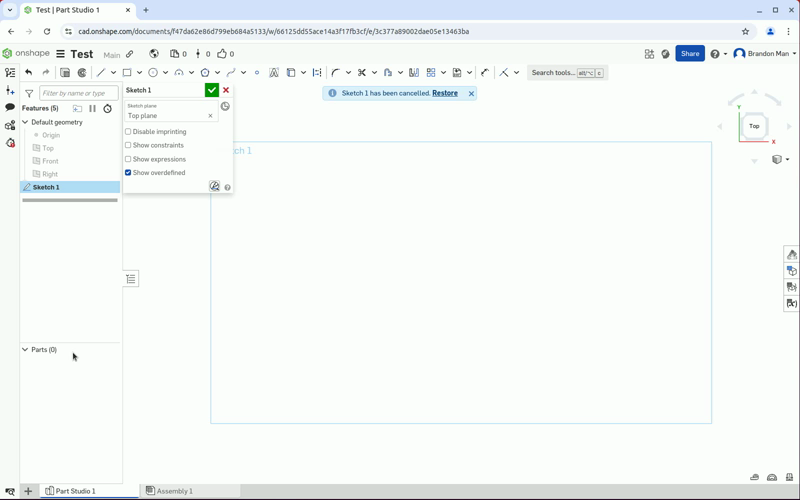
key(c)
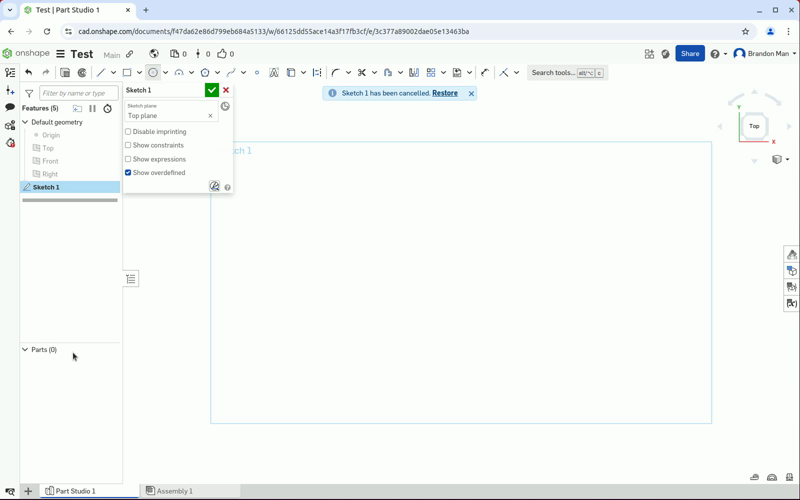
key_down(shift)
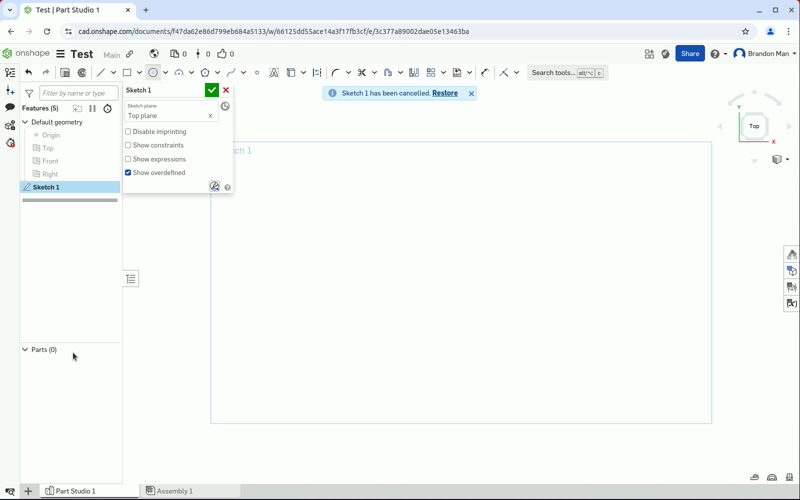
mouse_move(460, 282)
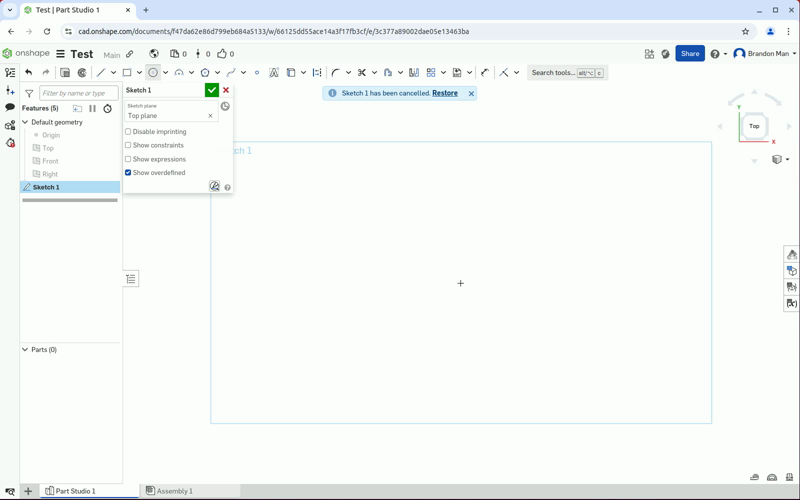
click(460, 282)
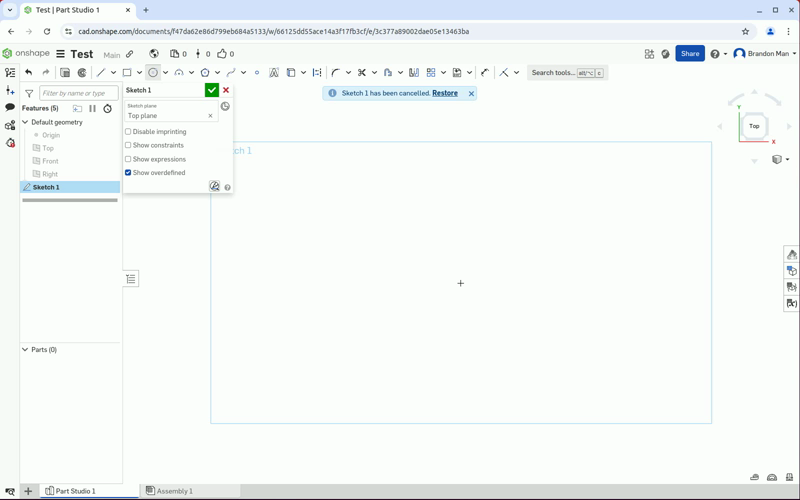
key_up(shift)
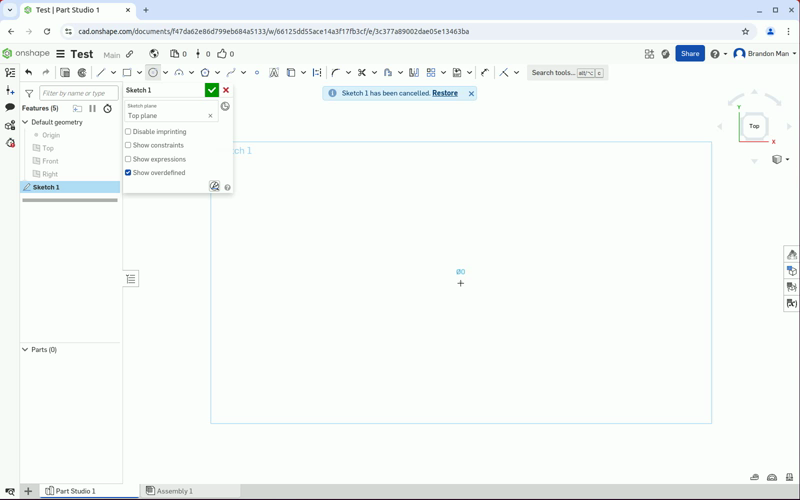
mouse_move(555, 282)
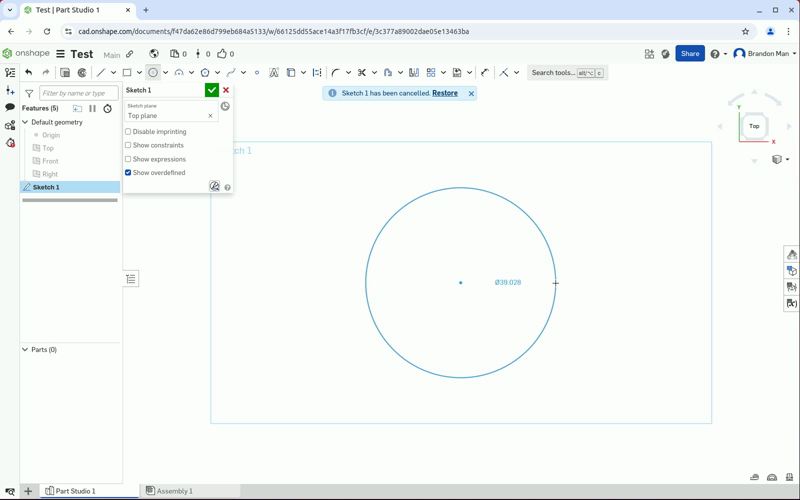
click(555, 282)
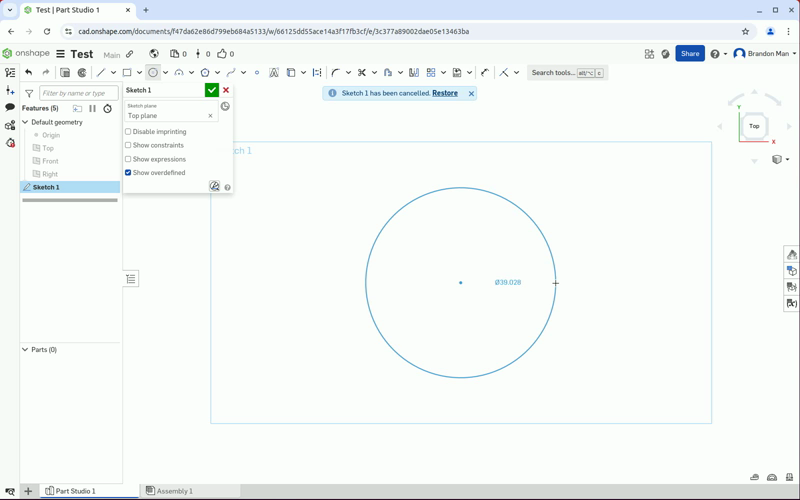
key(esc)
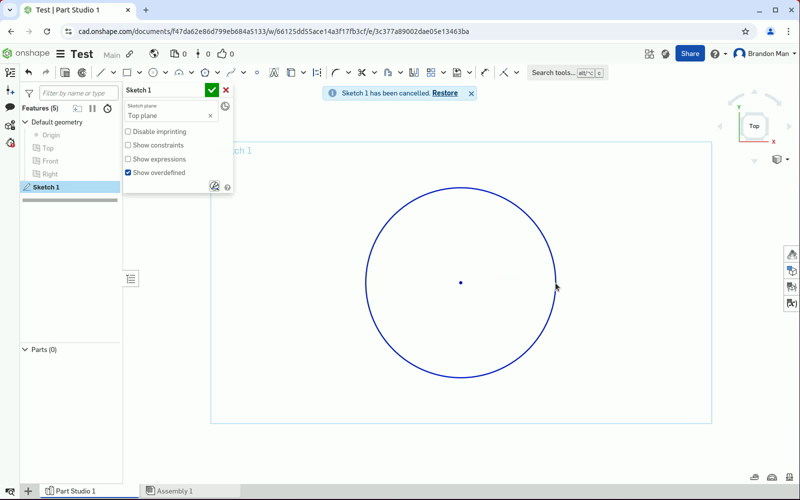
mouse_move(465, 287)
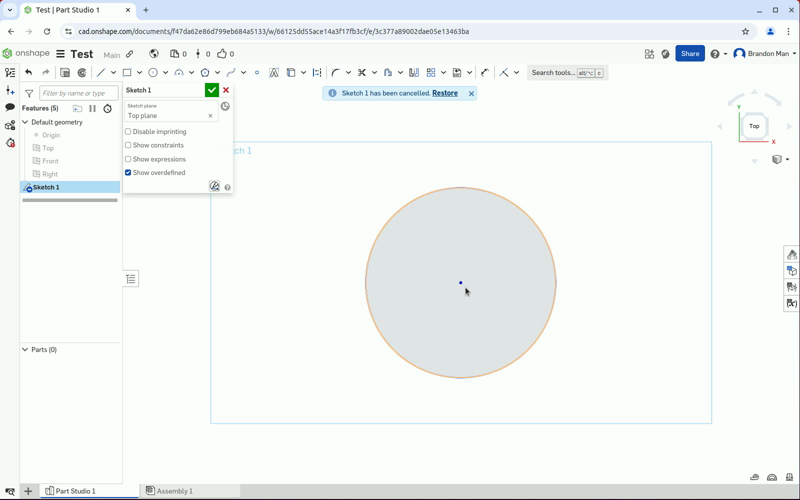
click(465, 287)
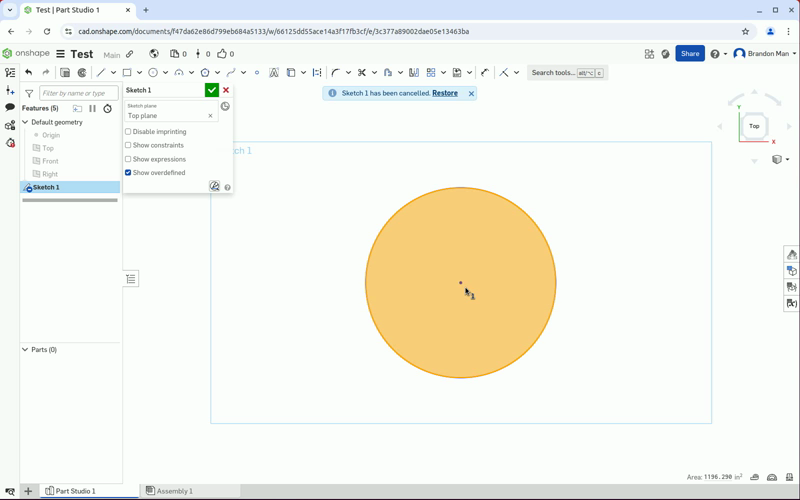
mouse_move(73, 352)
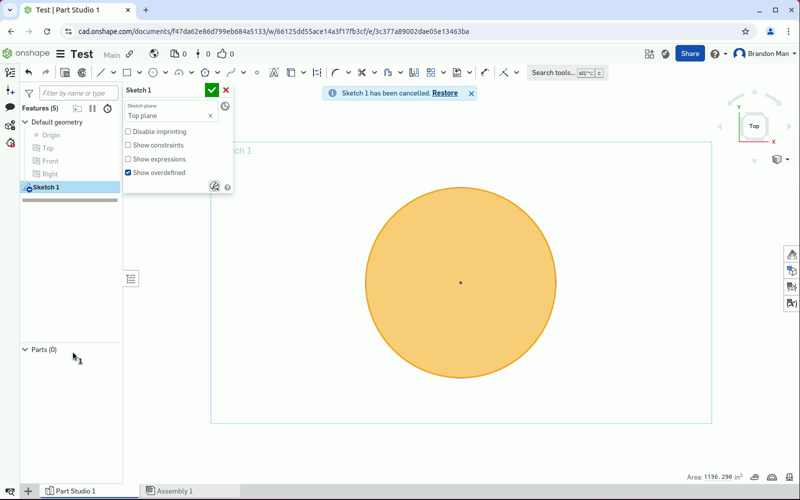
key(shift+y)
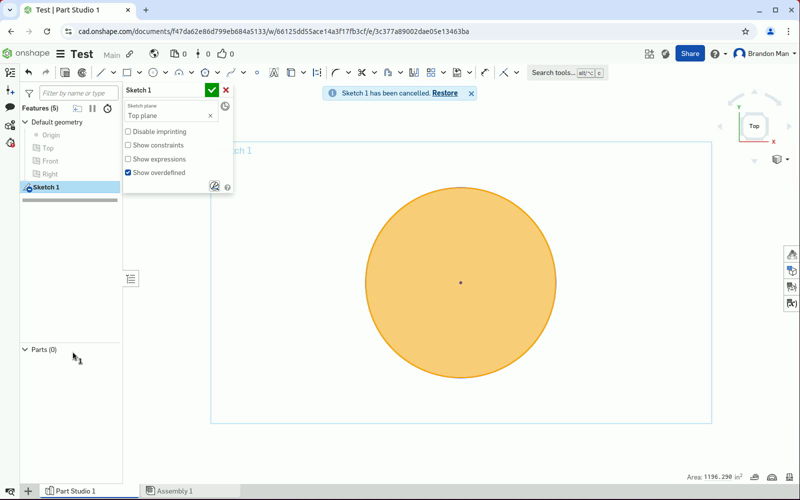
key(shift+e)
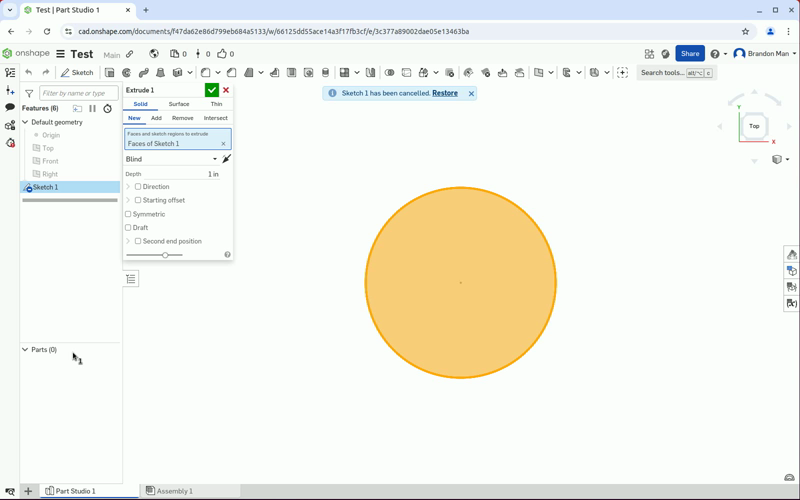
mouse_move(143, 106)
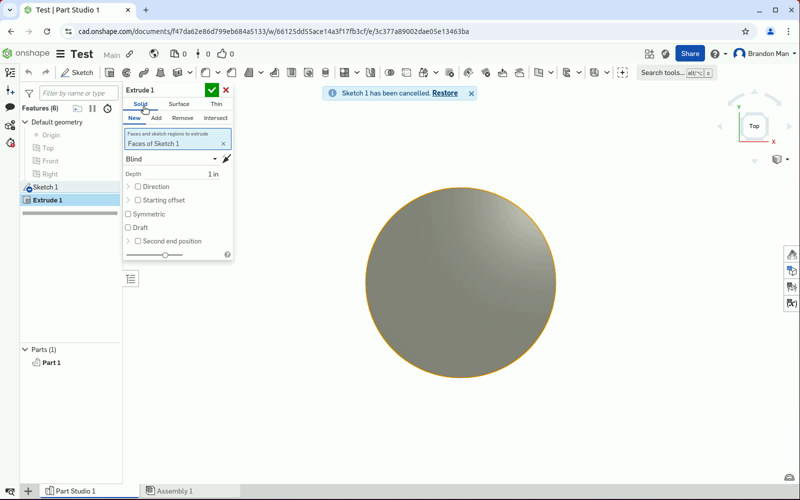
click(143, 106)
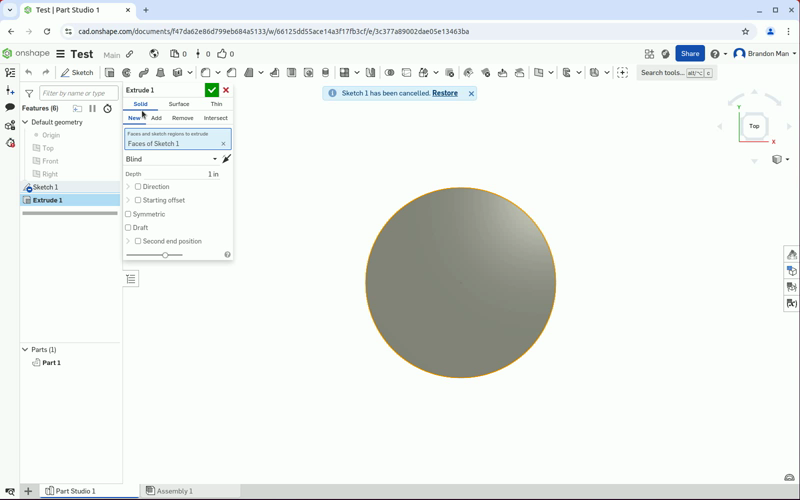
mouse_move(137, 120)
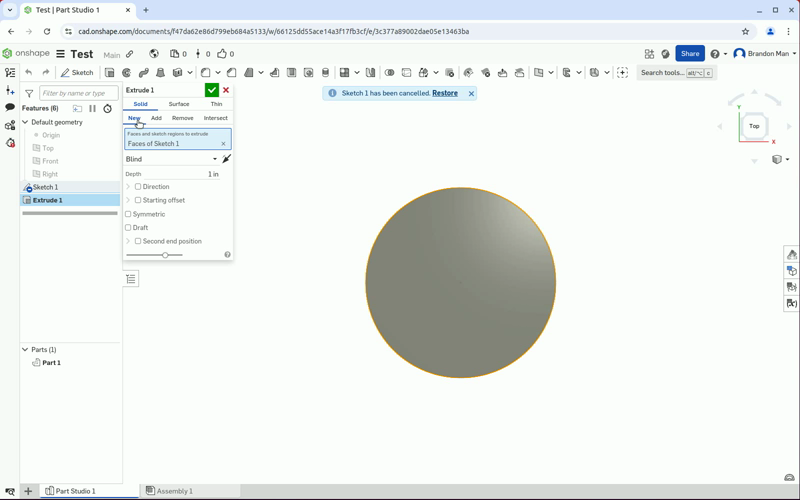
click(137, 120)
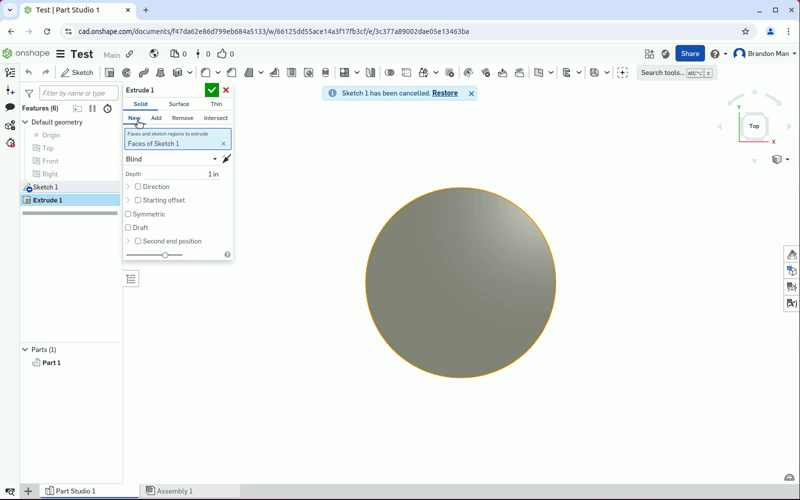
key(tab, 4)
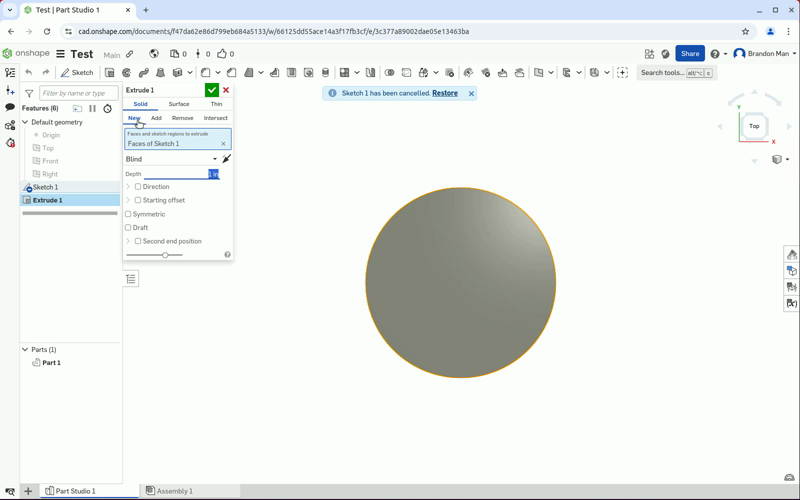
text(-0.963)
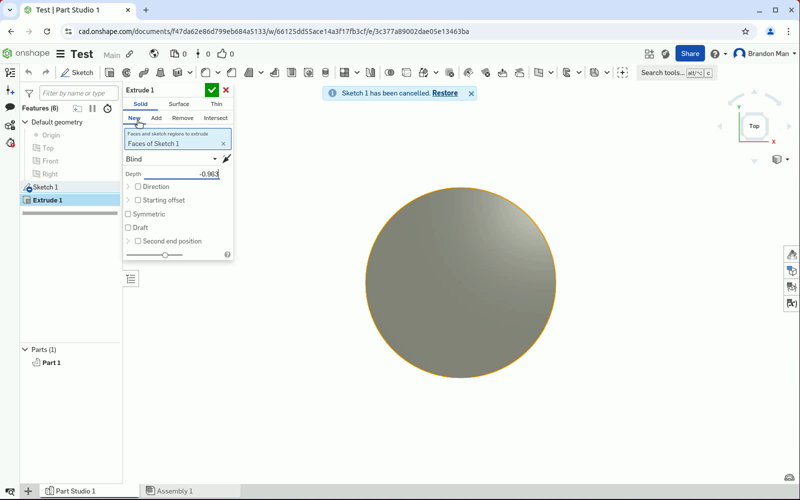
key(enter)
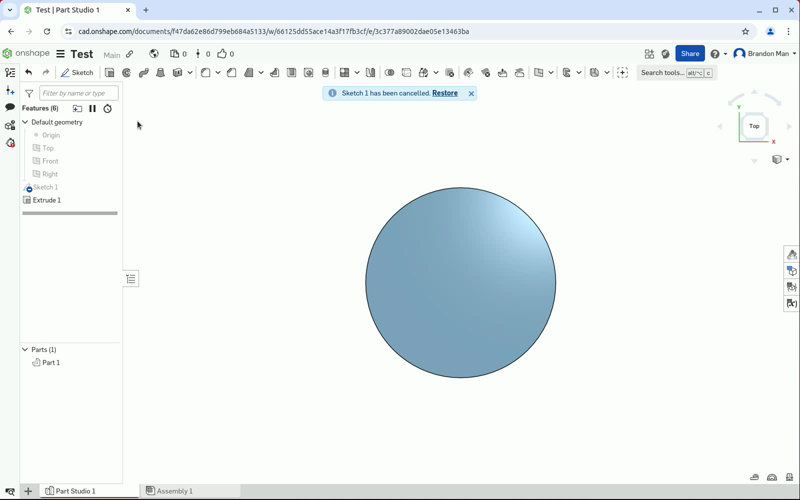
key(shift+h)
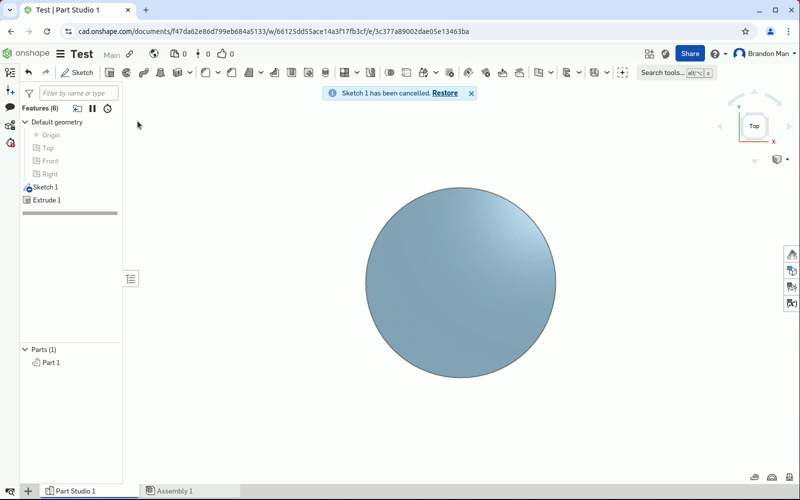
key(shift+h)
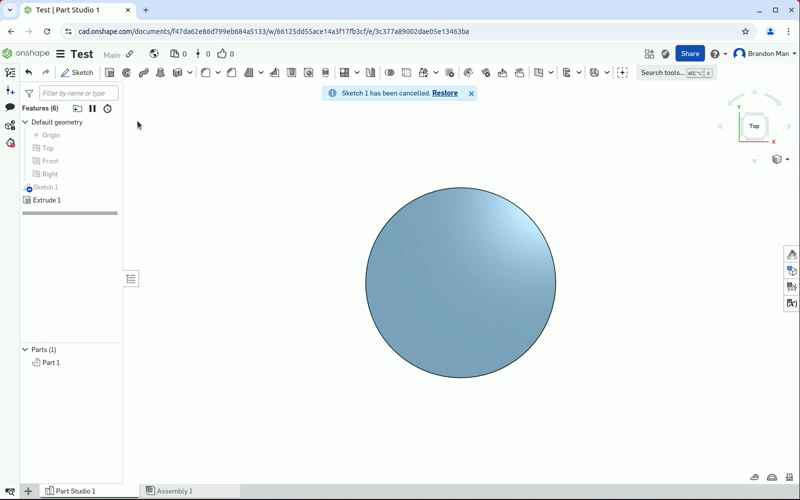
mouse_move(73, 189)
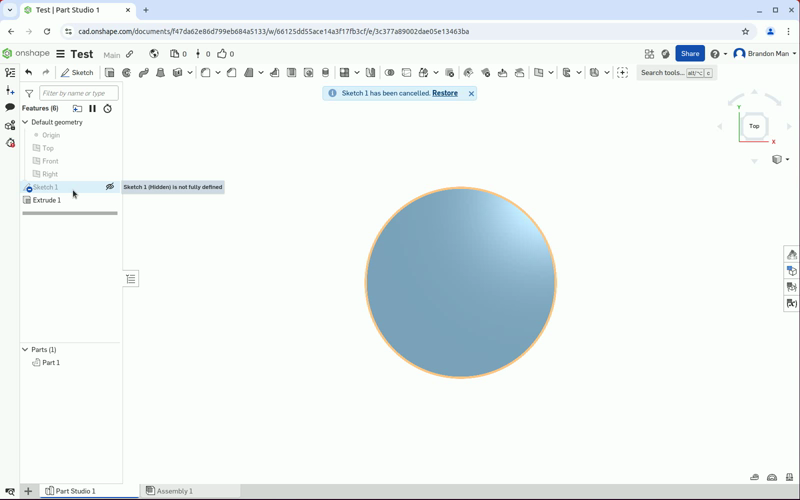
click(73, 189)
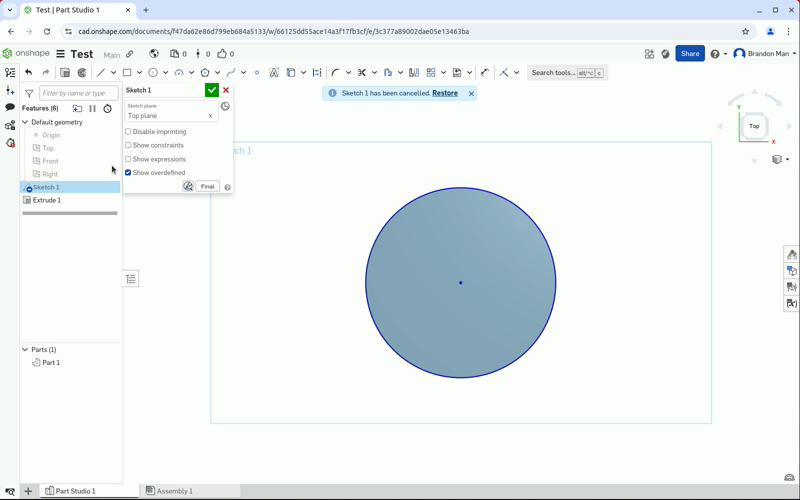
mouse_move(229, 92)
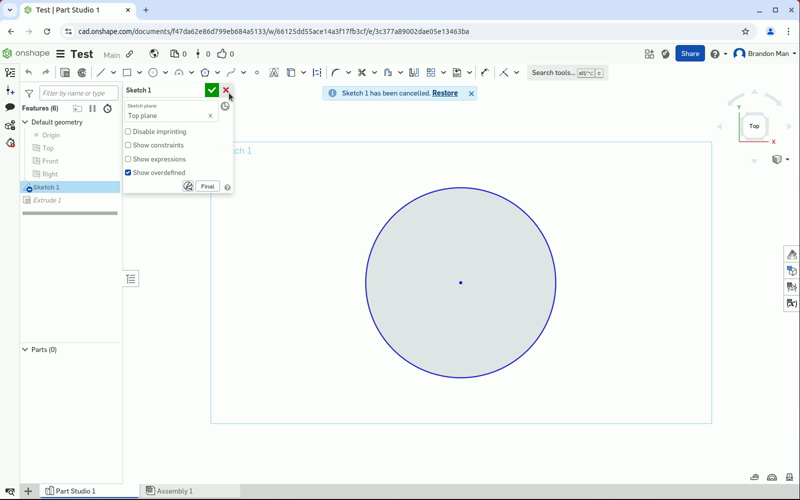
click(229, 92)
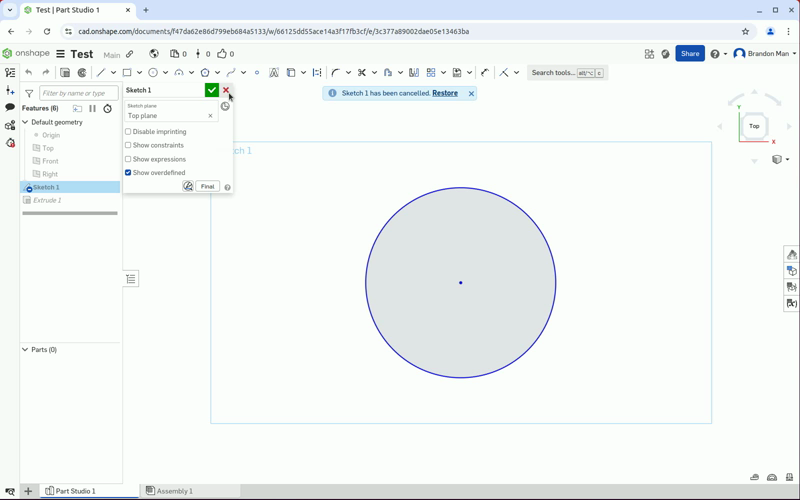
key(shift+s)
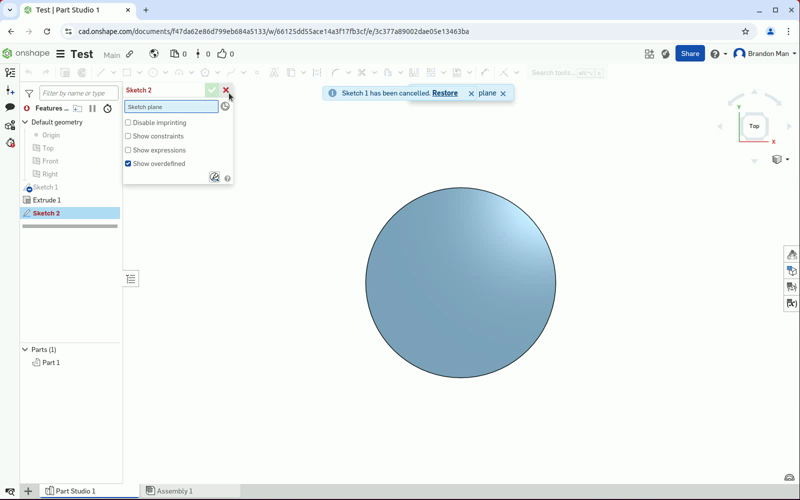
mouse_move(73, 150)
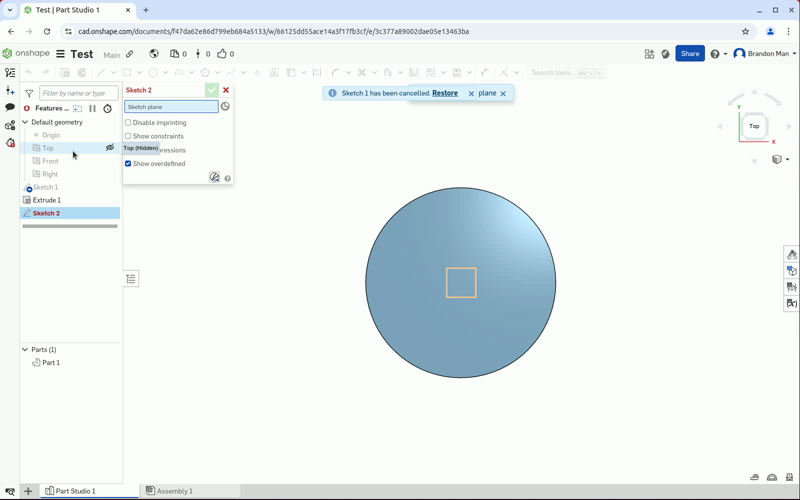
click(73, 150)
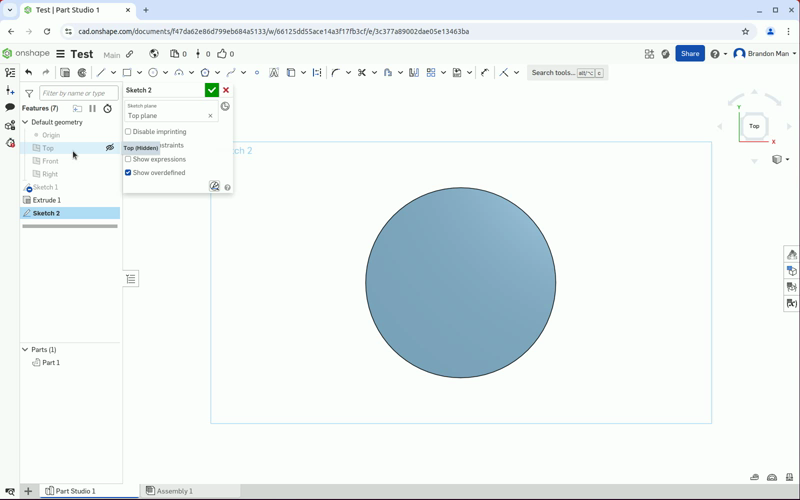
mouse_move(73, 352)
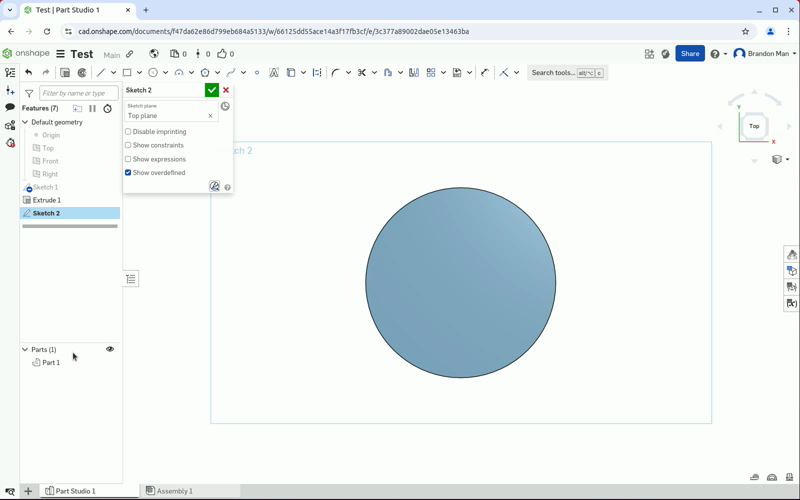
key(y)
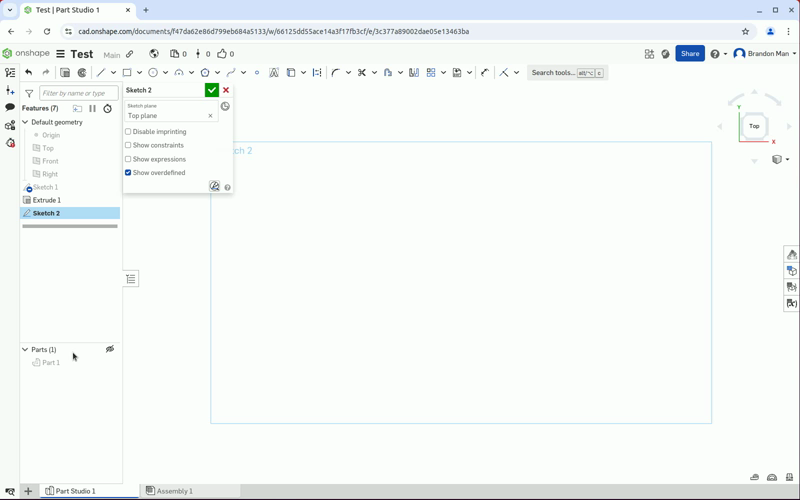
key(l)
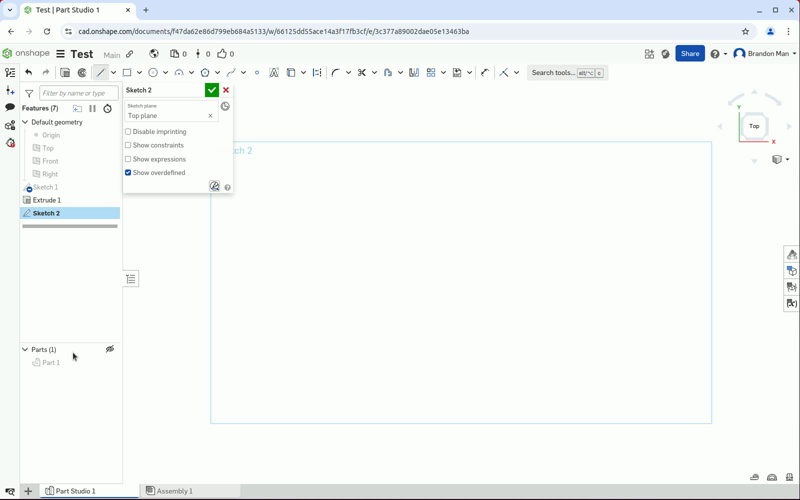
key_down(shift)
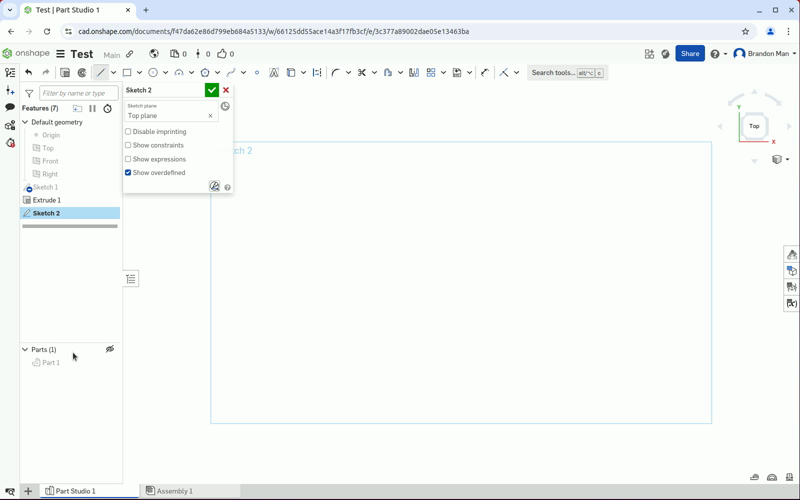
mouse_move(348, 395)
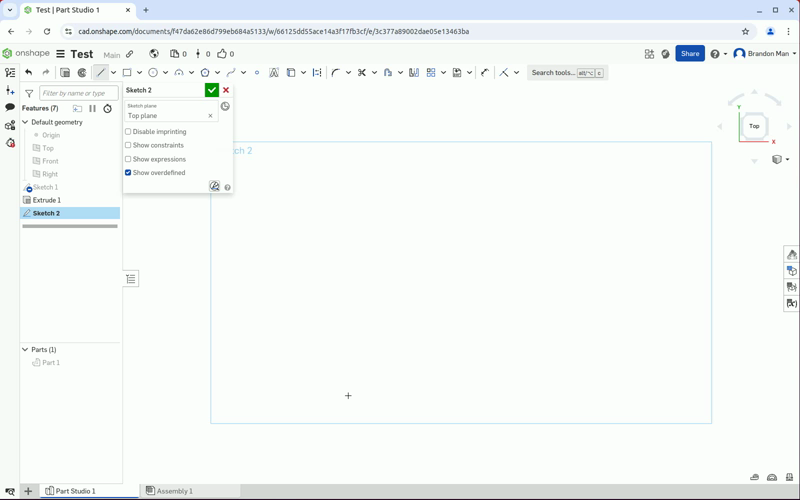
click(348, 395)
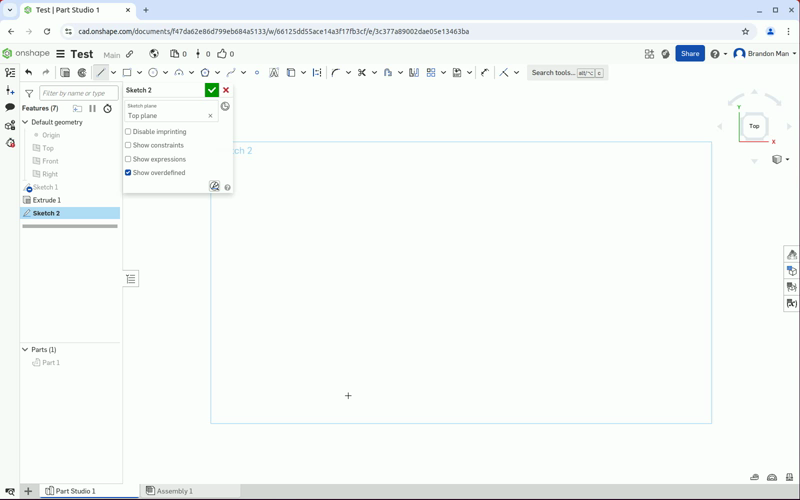
key_up(shift)
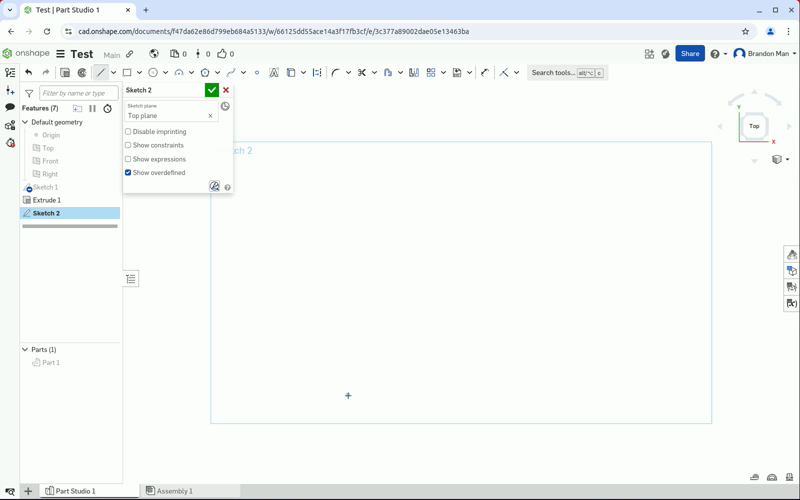
key_down(shift)
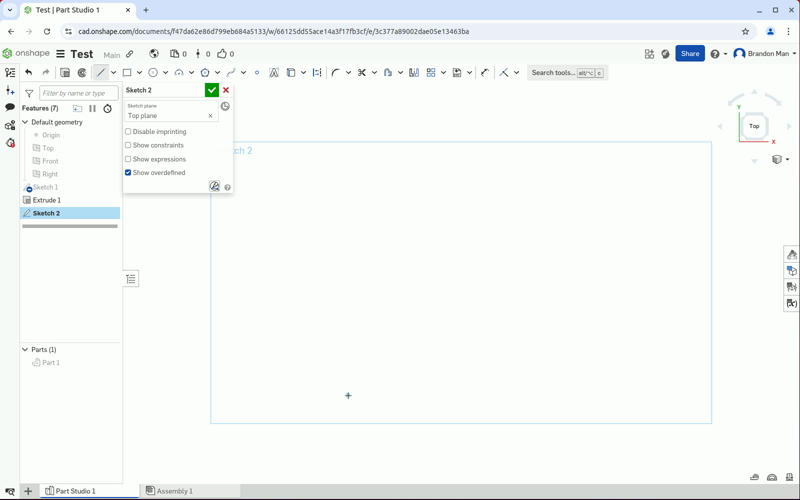
mouse_move(572, 395)
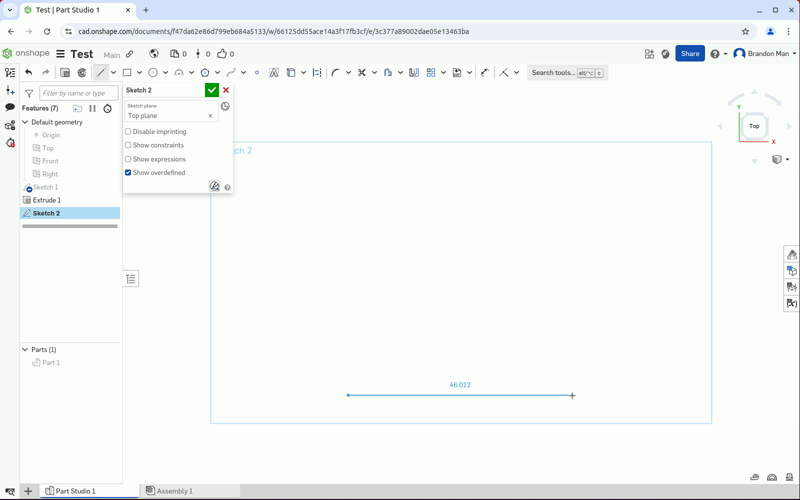
click(572, 395)
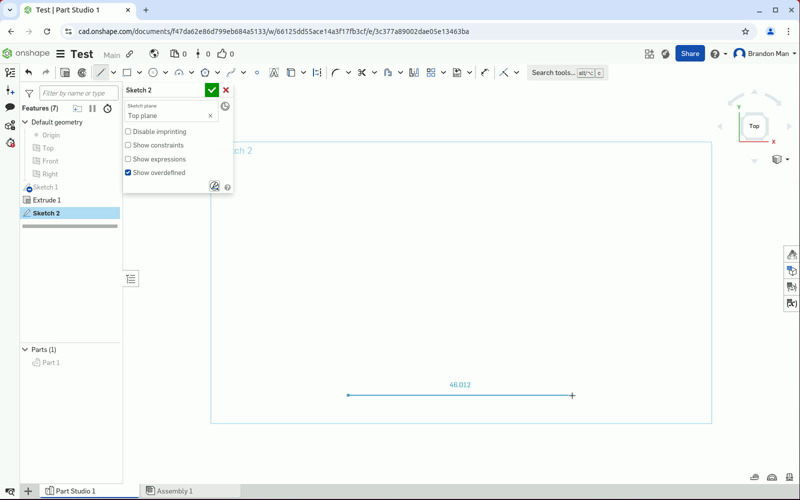
key_up(shift)
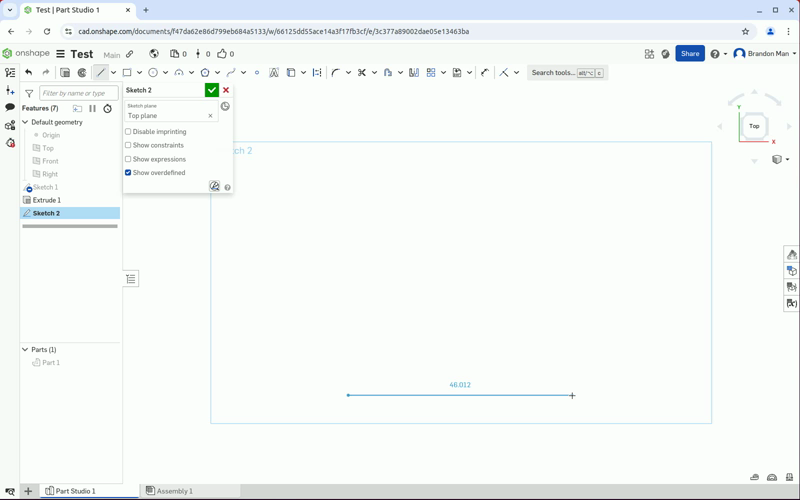
key_down(shift)
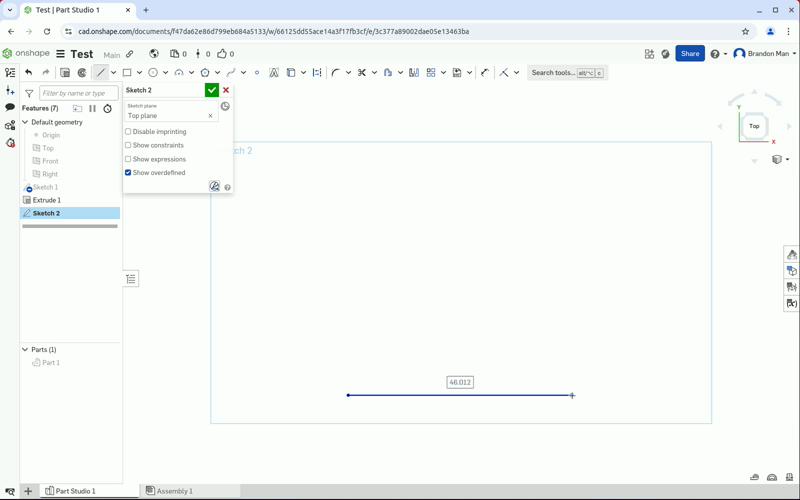
mouse_move(572, 171)
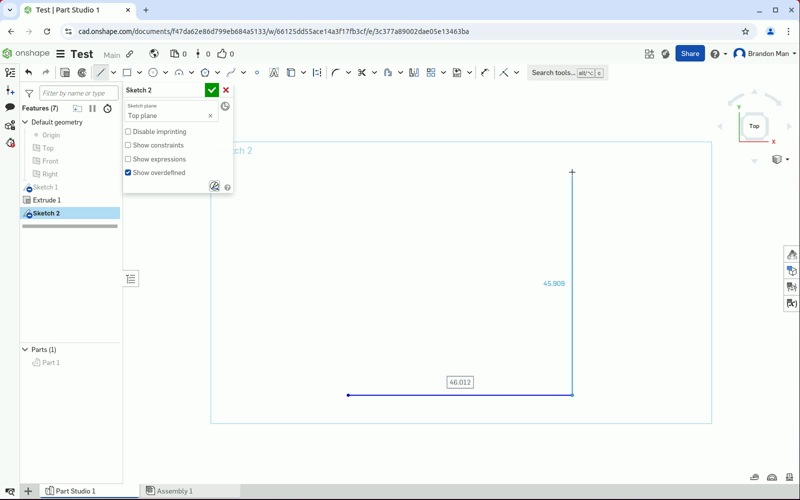
click(572, 171)
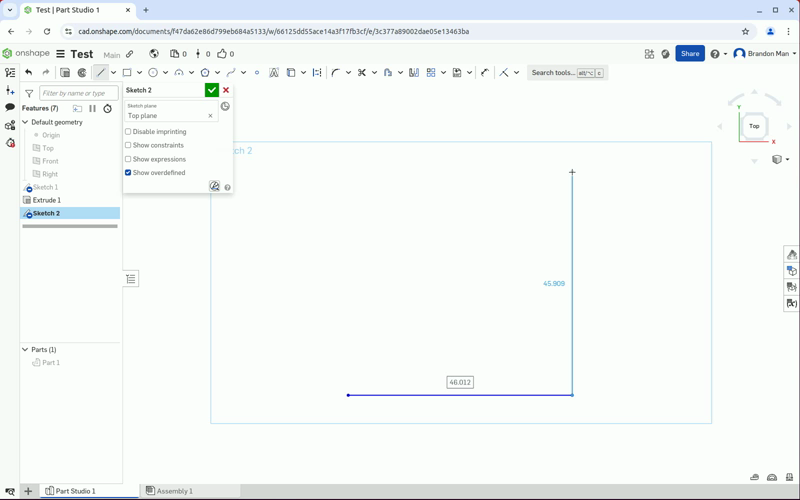
key_up(shift)
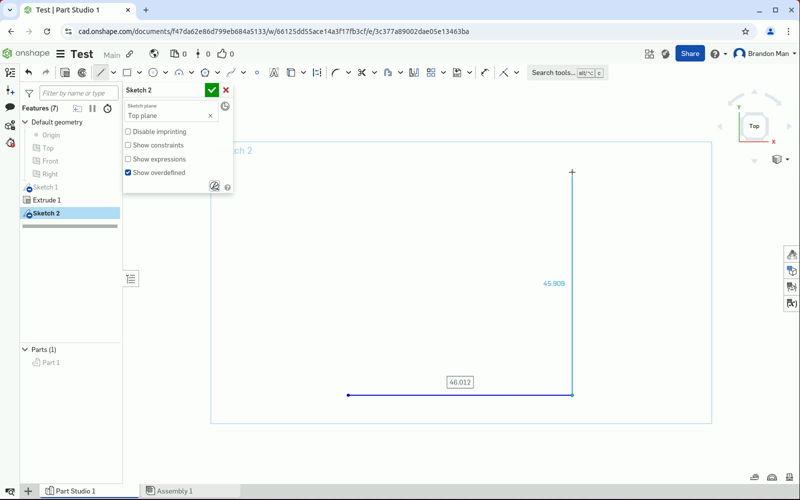
key_down(shift)
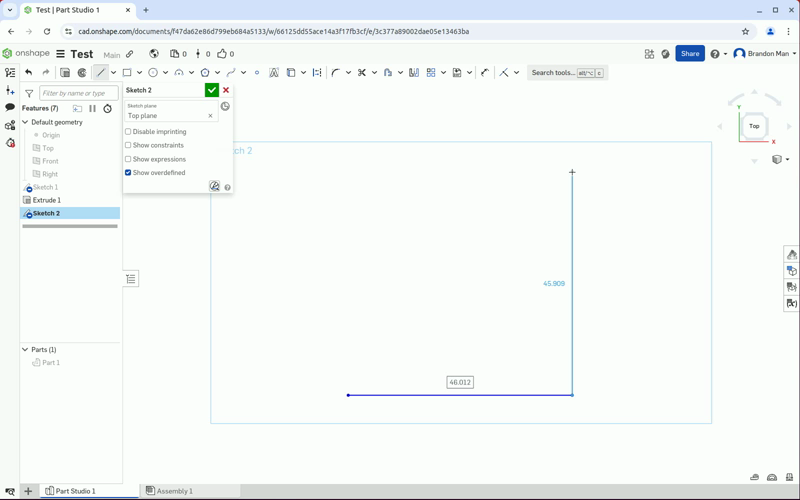
mouse_move(348, 171)
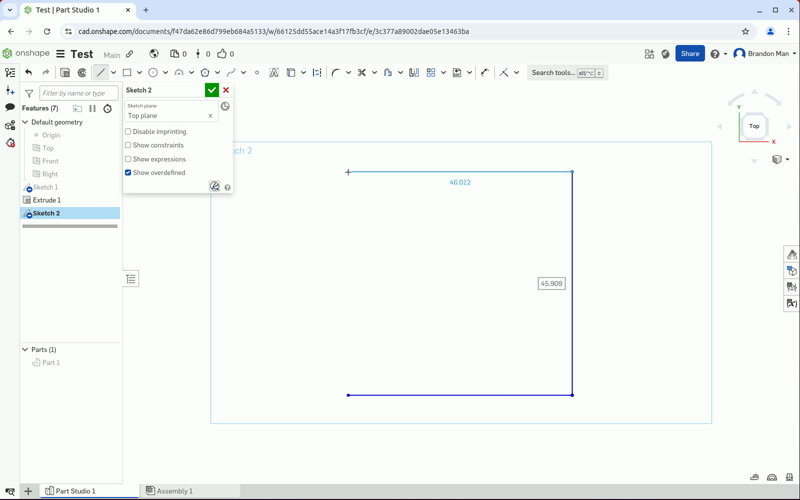
click(348, 171)
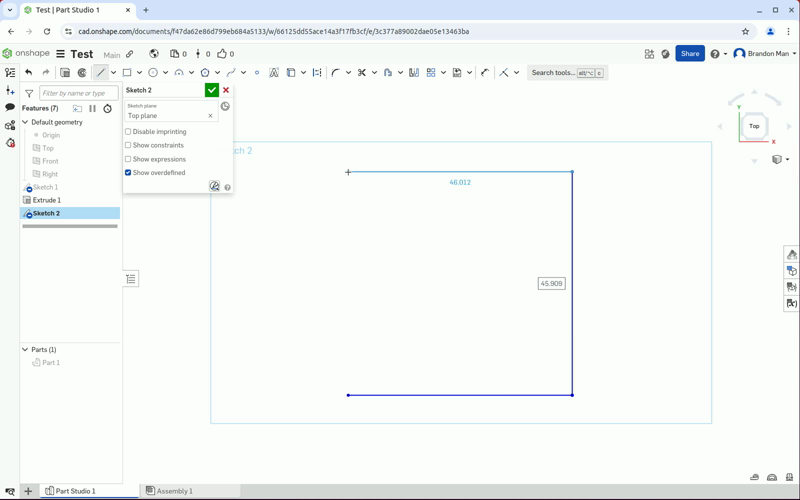
key_up(shift)
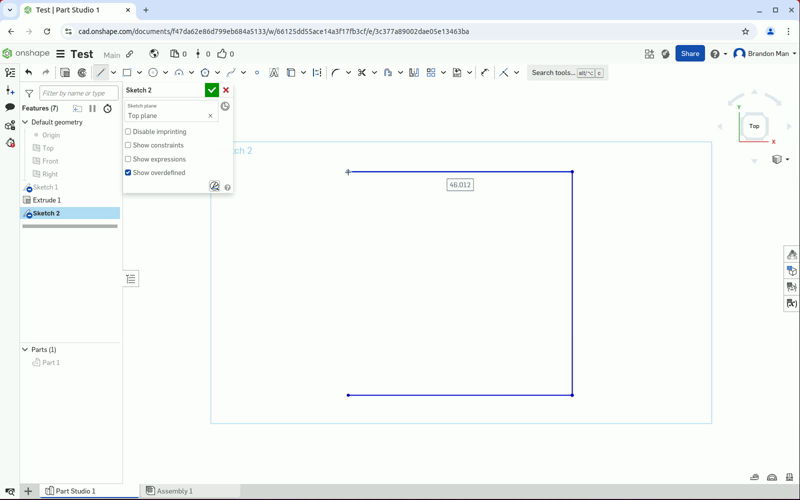
key_down(shift)
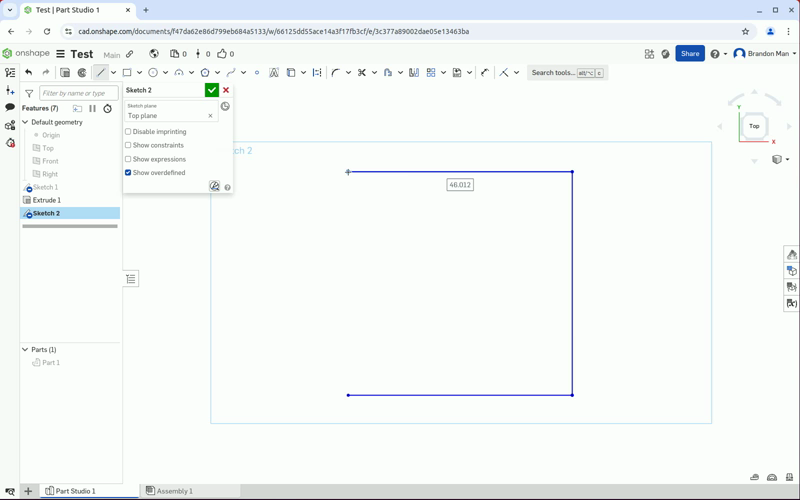
mouse_move(348, 395)
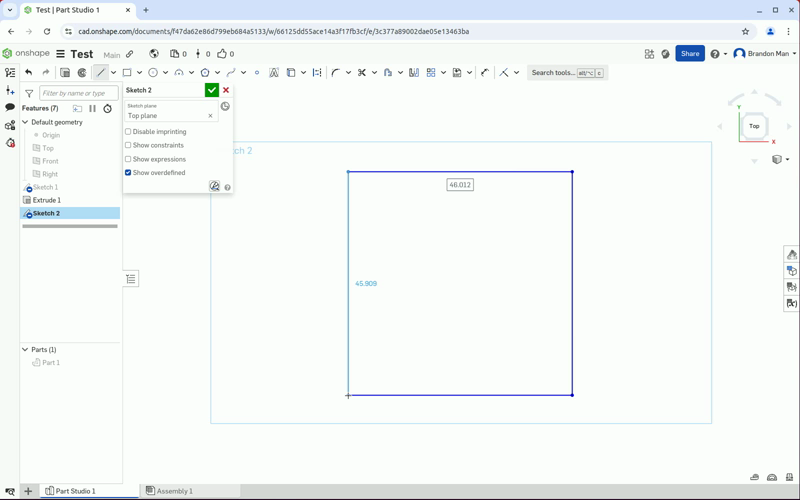
key_up(shift)
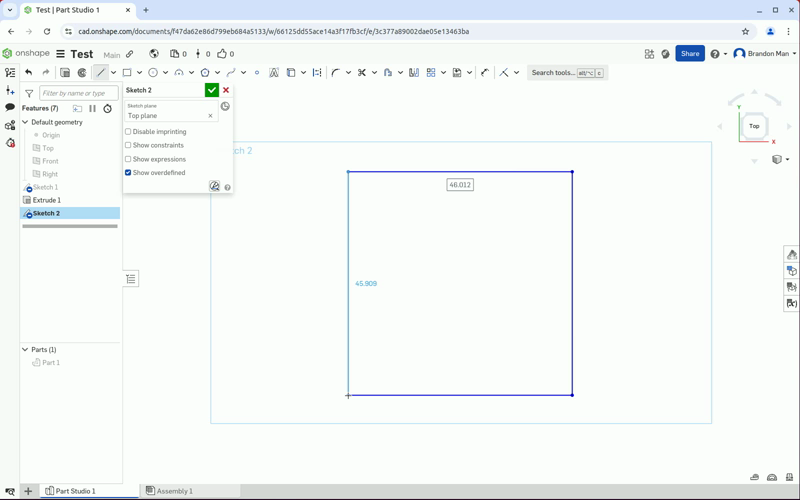
click(348, 395)
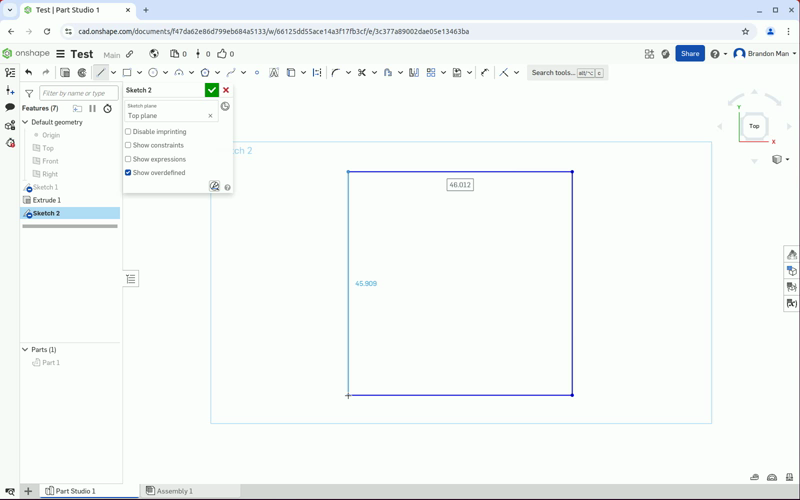
key(esc)
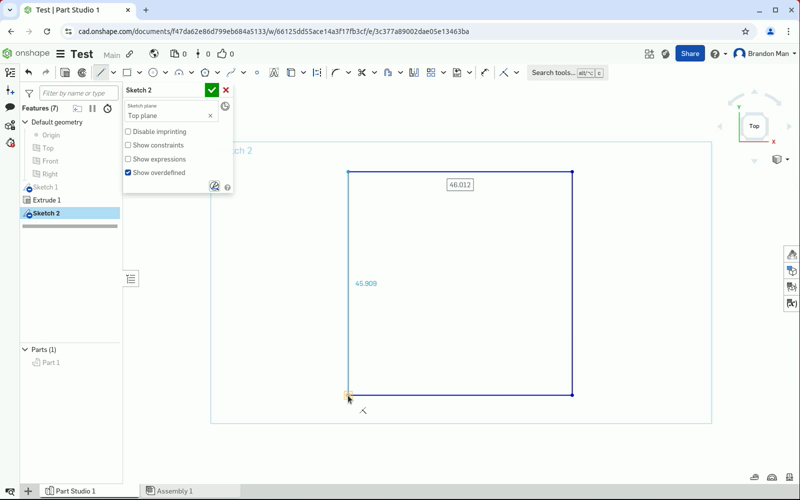
key(c)
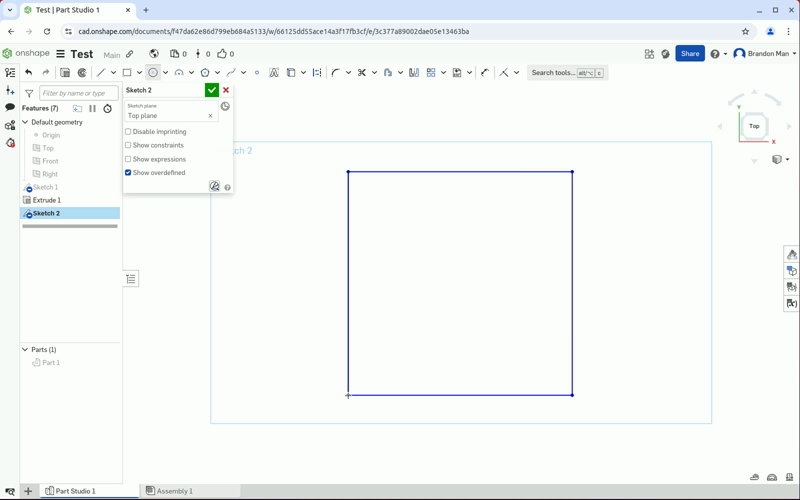
key_down(shift)
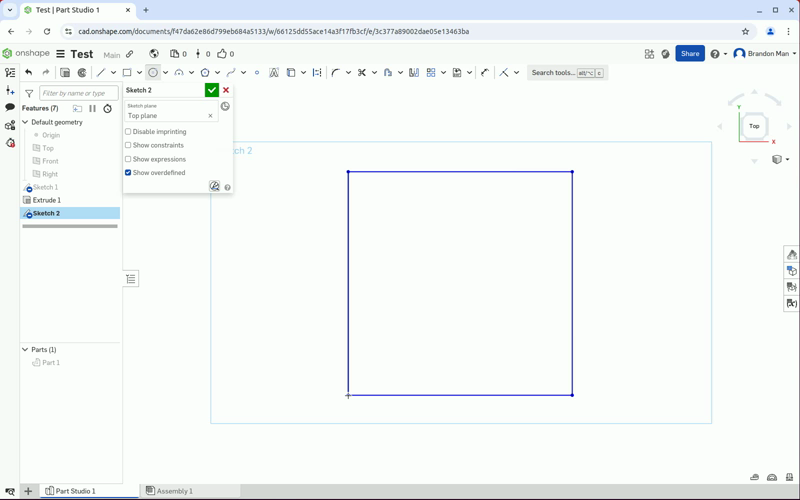
mouse_move(461, 282)
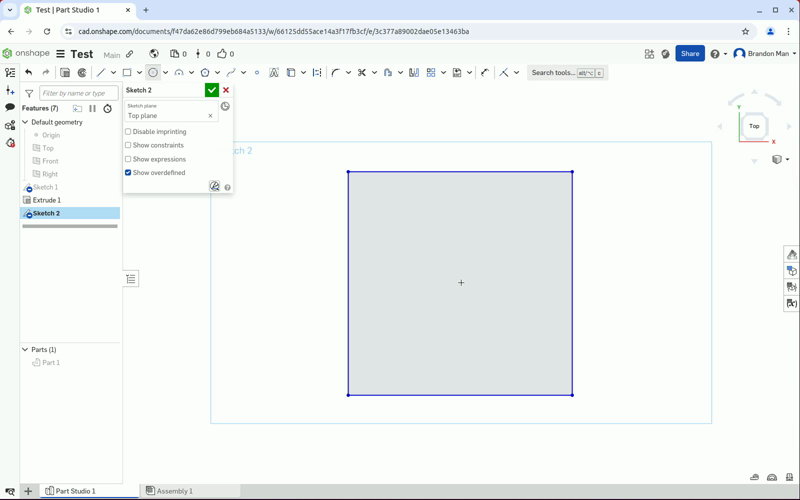
click(461, 282)
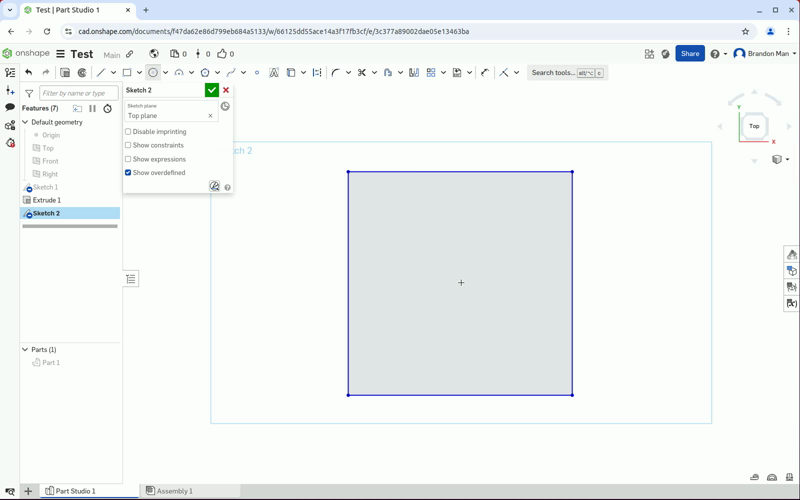
key_up(shift)
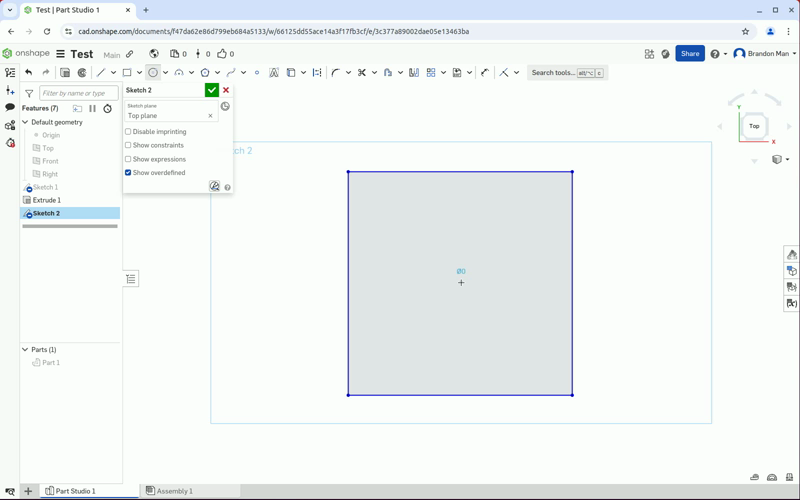
mouse_move(558, 282)
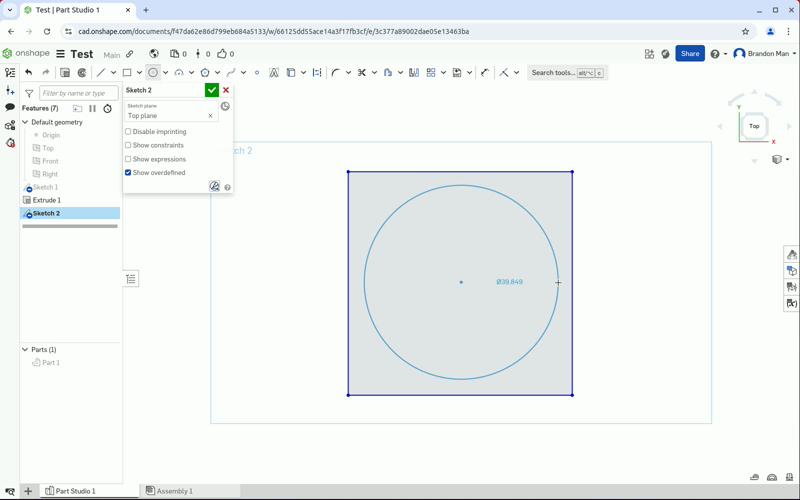
click(558, 282)
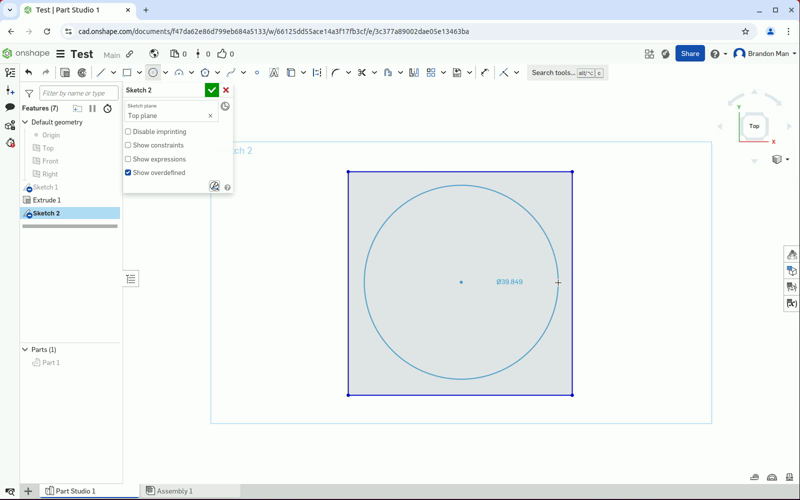
key(esc)
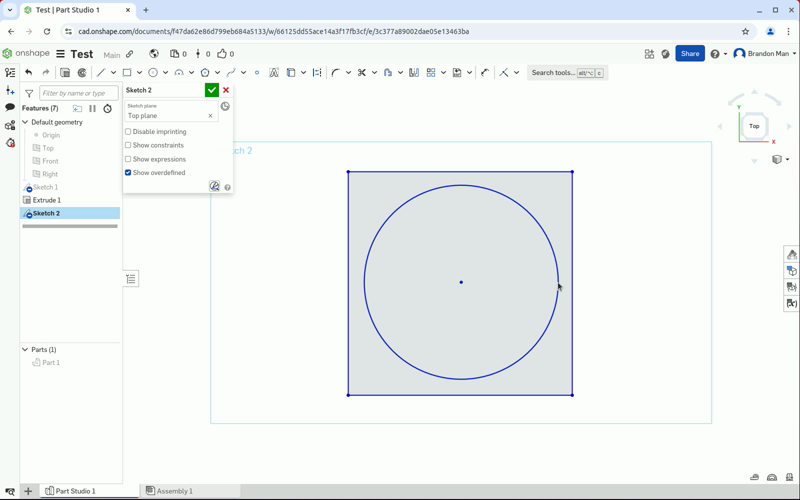
mouse_move(393, 187)
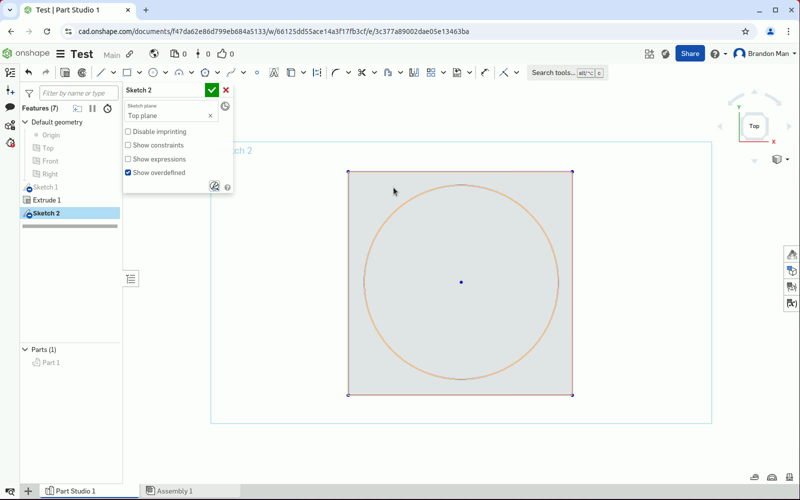
click(393, 187)
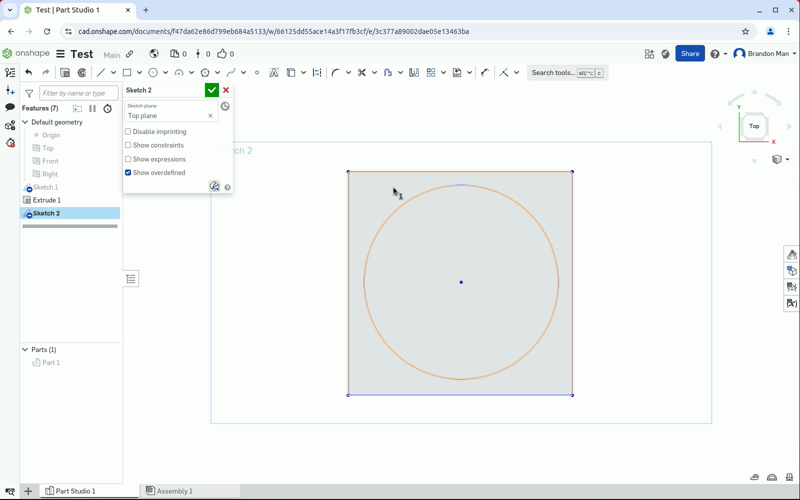
mouse_move(73, 352)
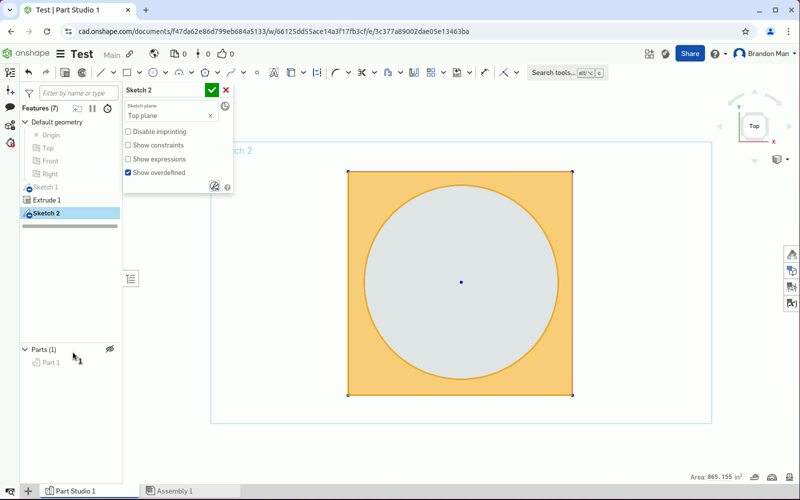
key(shift+y)
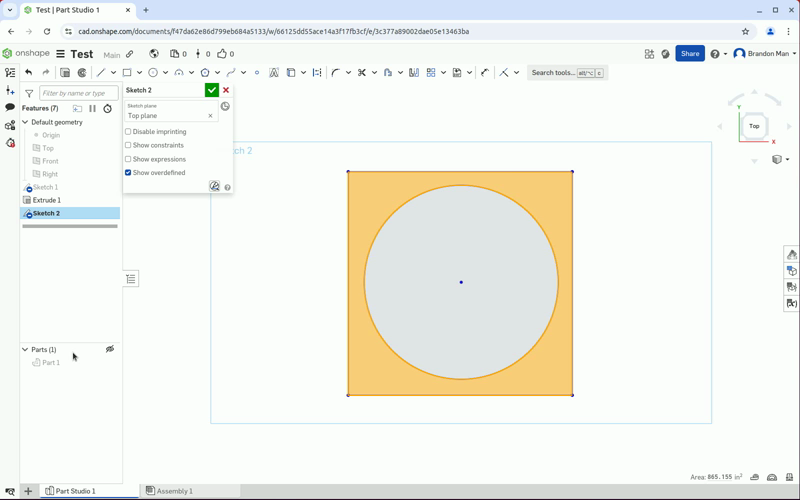
key(shift+e)
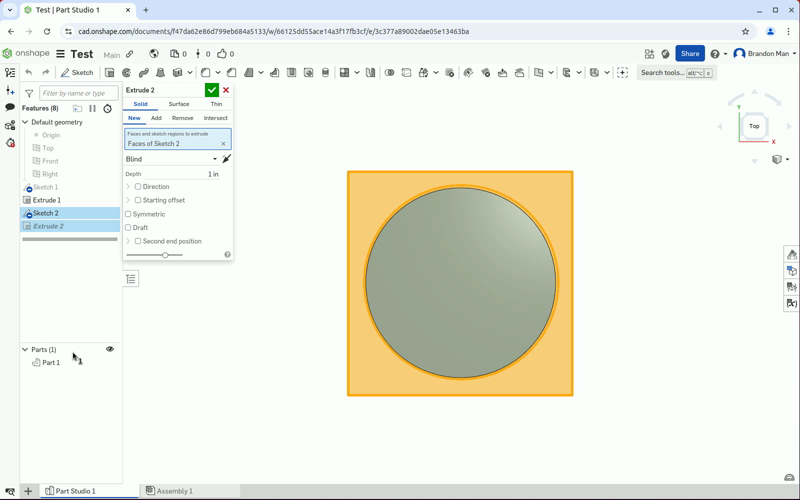
mouse_move(143, 106)
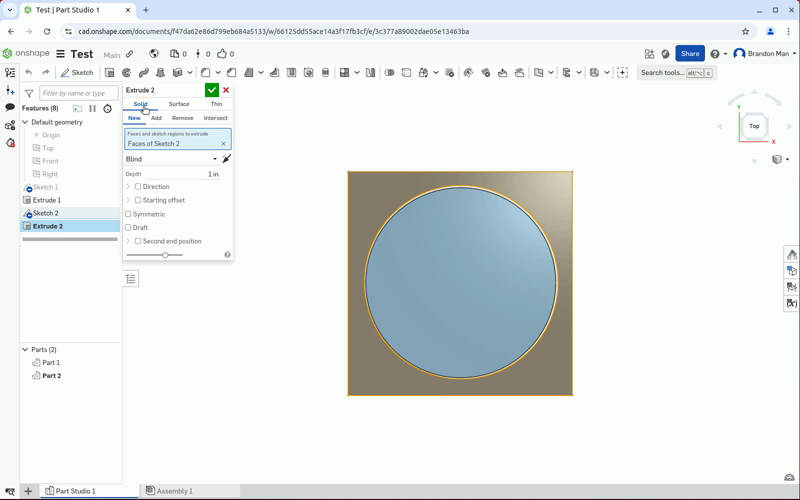
click(143, 106)
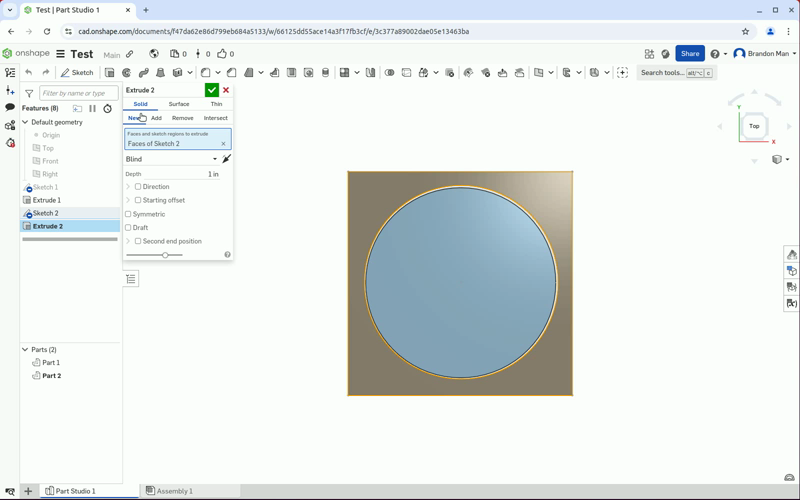
mouse_move(137, 120)
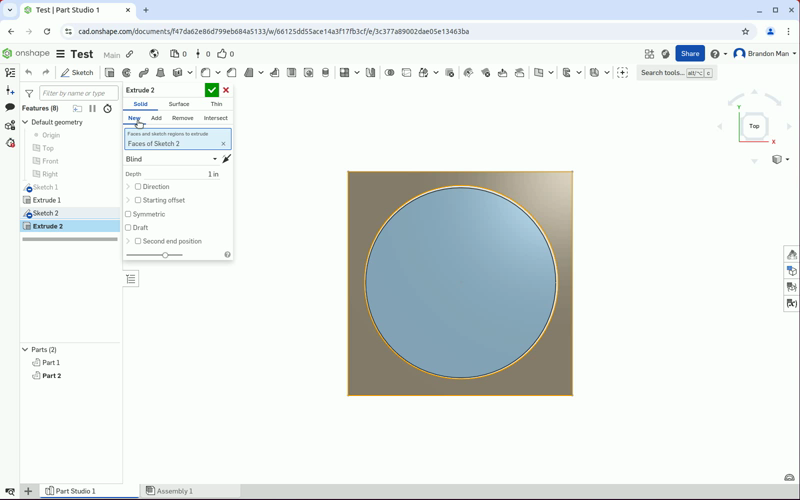
click(137, 120)
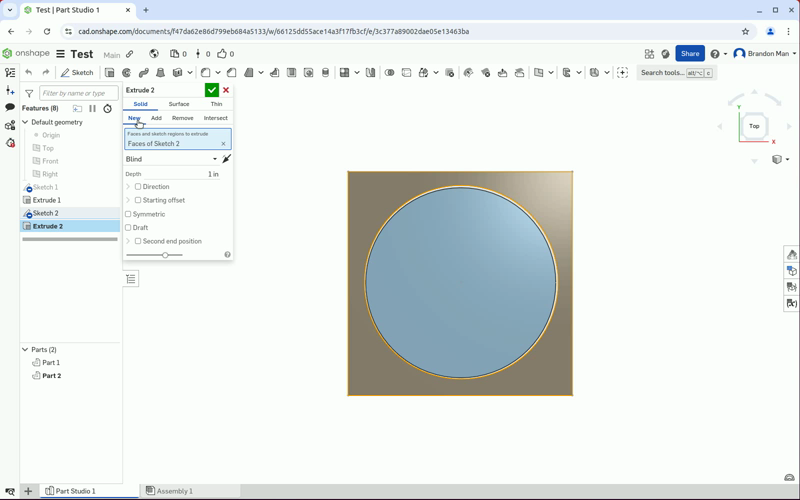
key(tab, 4)
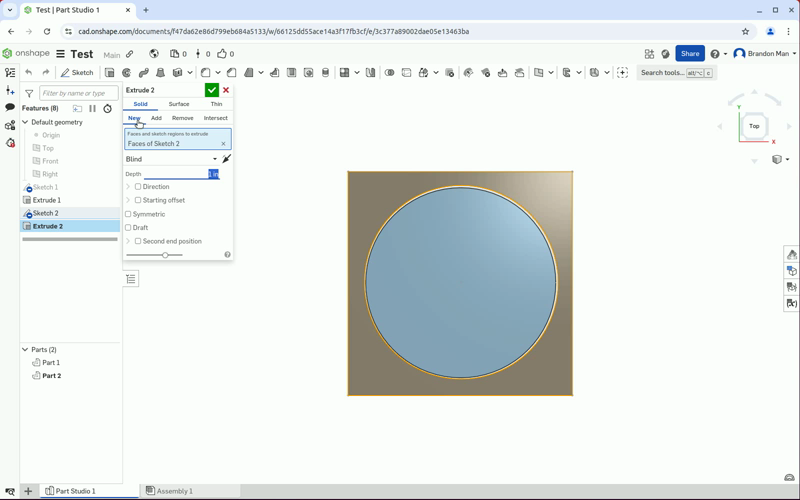
text(2.166)
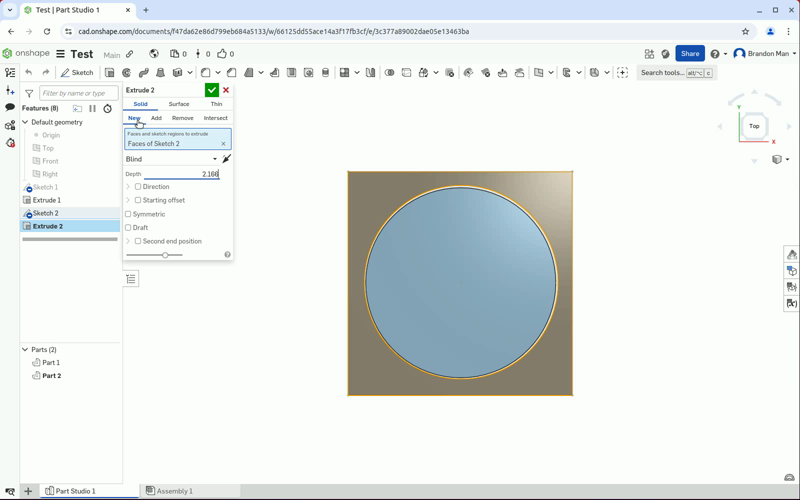
key(enter)
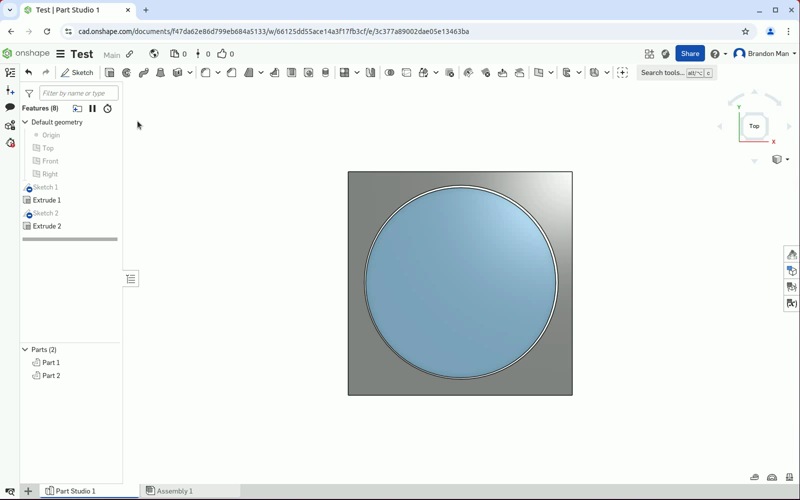
key(shift+h)
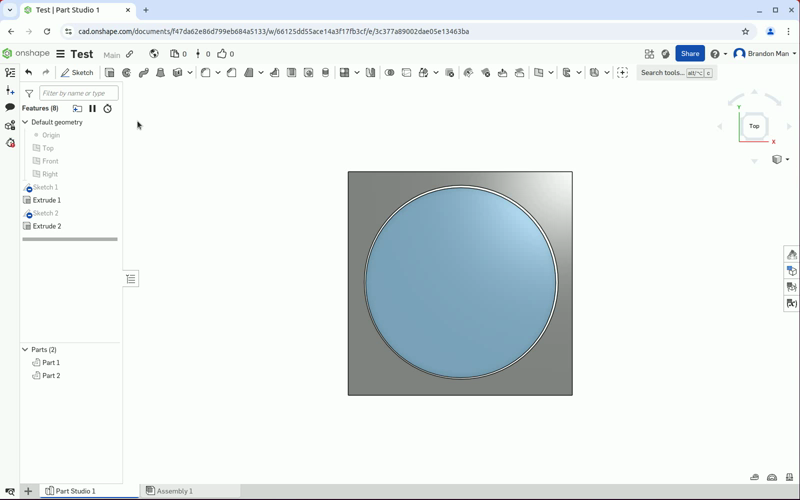
key(shift+h)
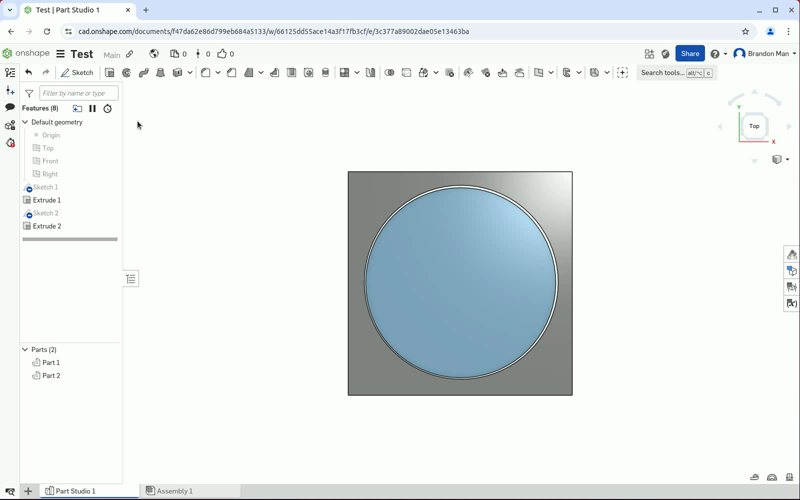
mouse_move(73, 189)
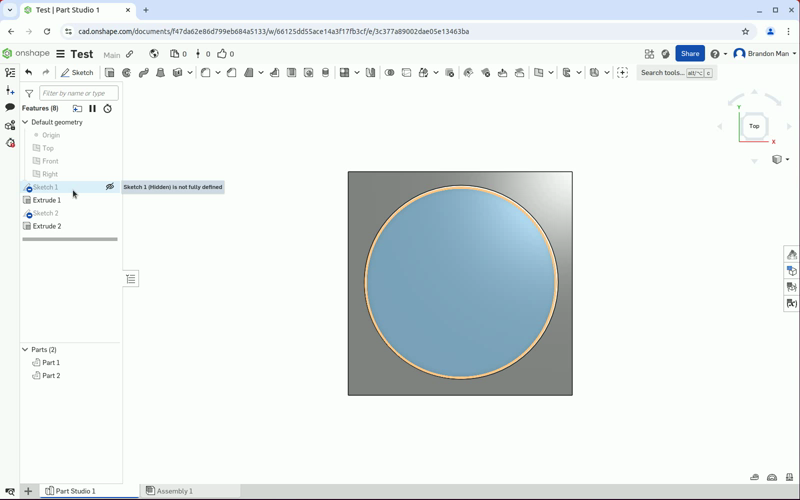
click(73, 189)
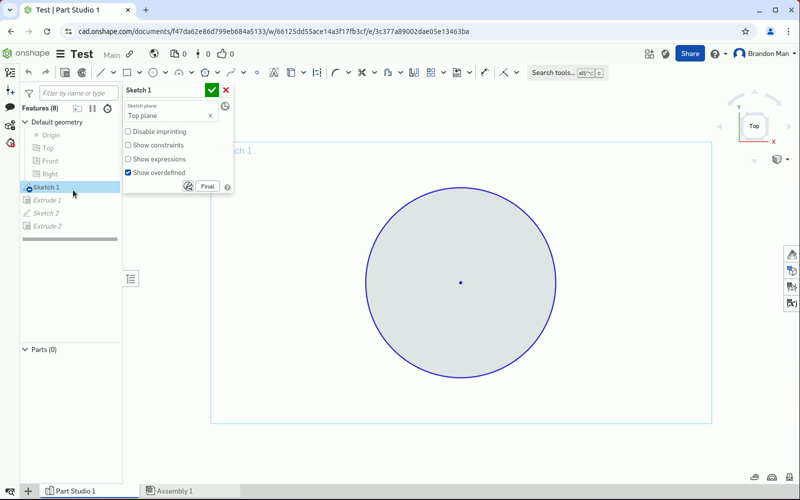
mouse_move(229, 92)
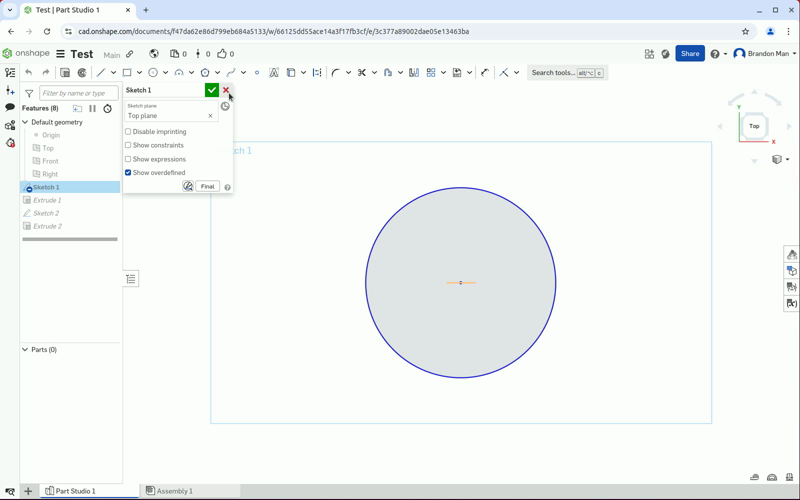
click(229, 92)
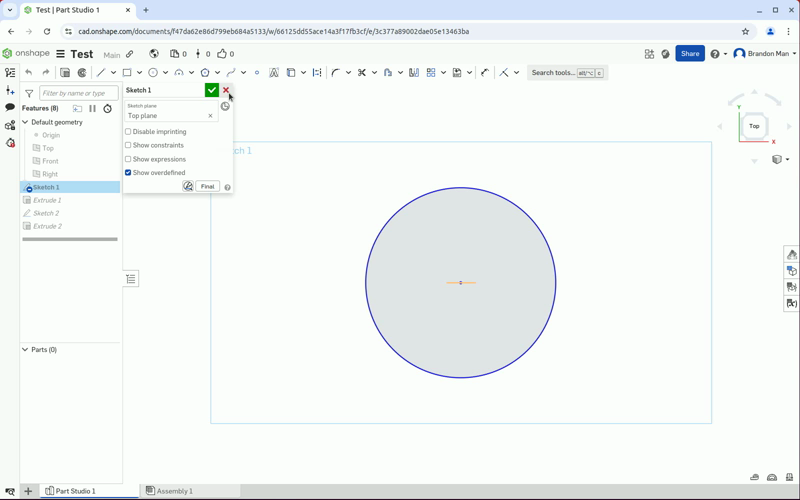
key(shift+s)
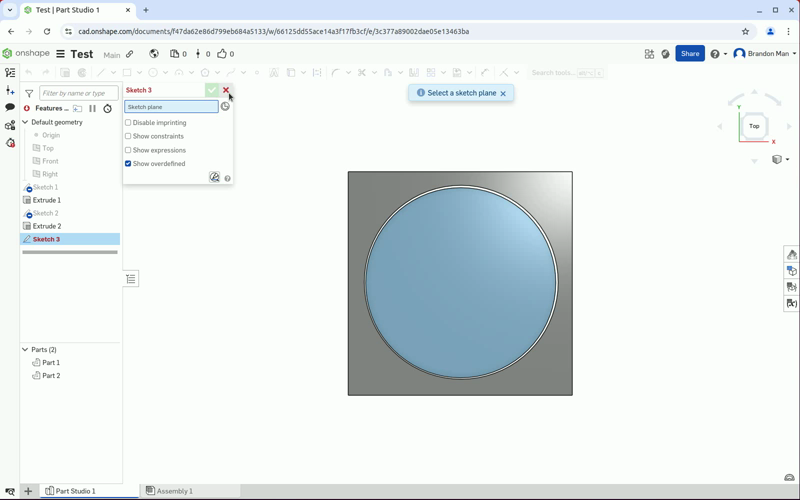
mouse_move(73, 150)
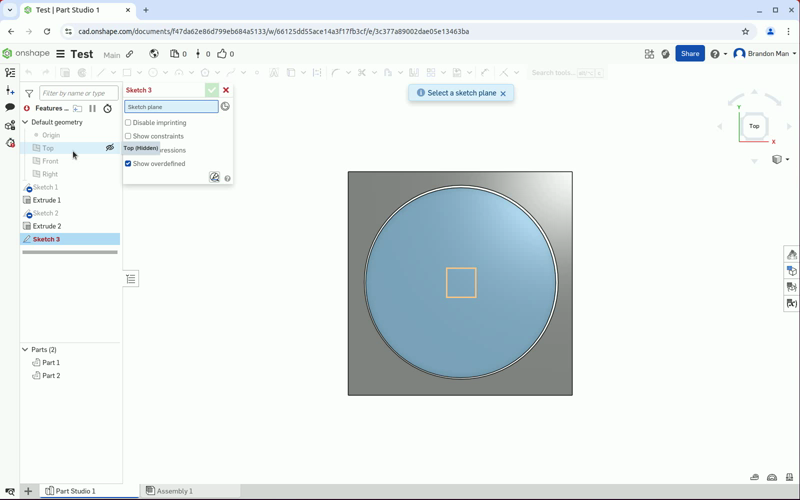
click(73, 150)
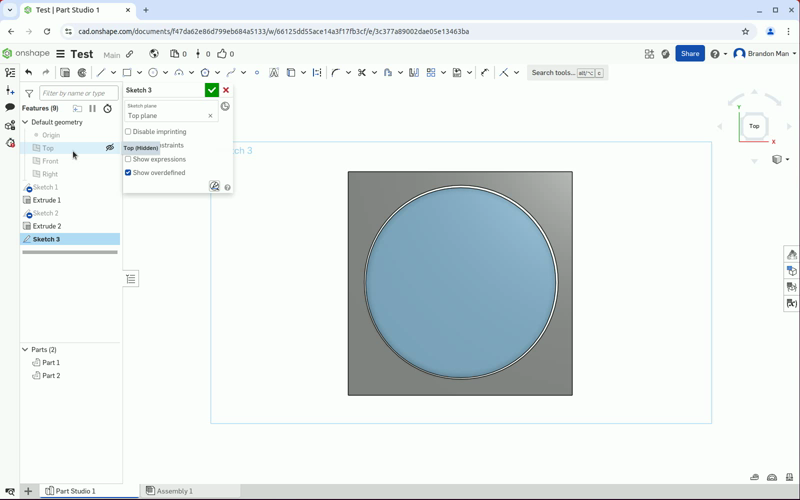
mouse_move(73, 352)
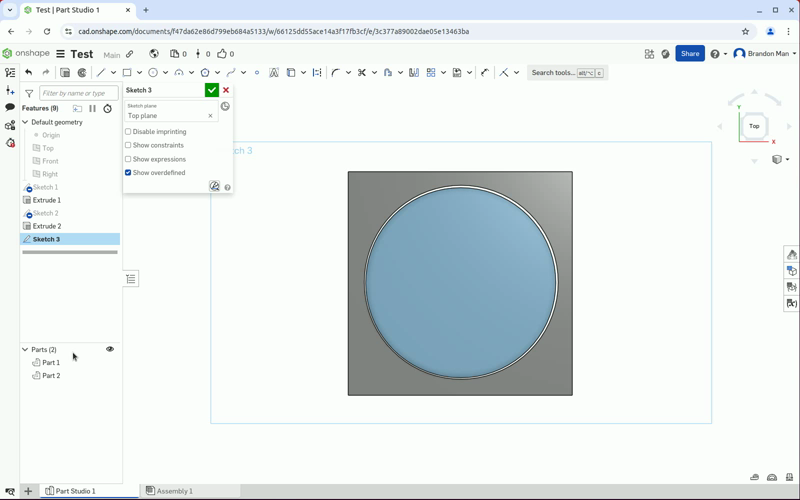
key(y)
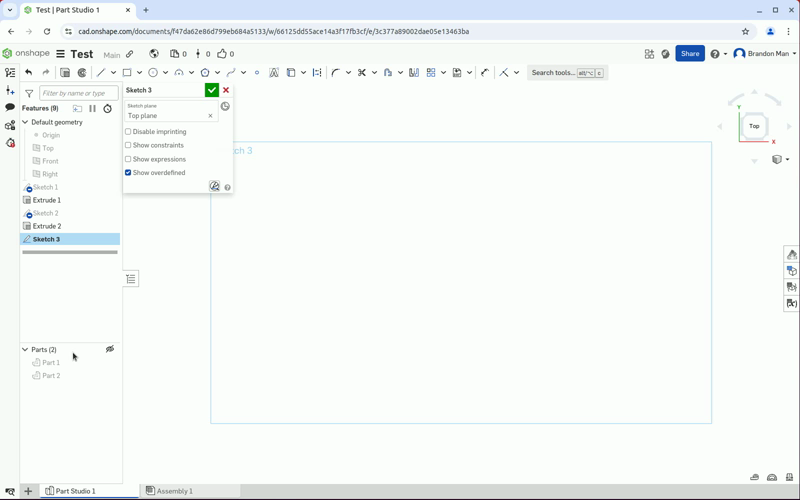
key(c)
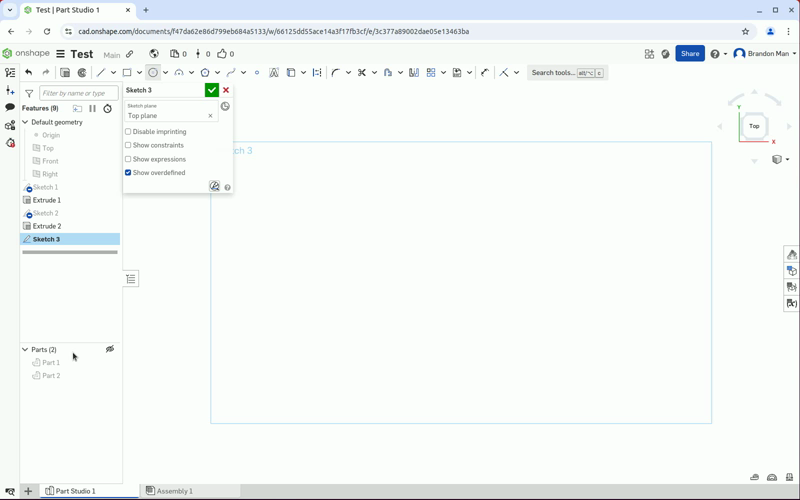
key_down(shift)
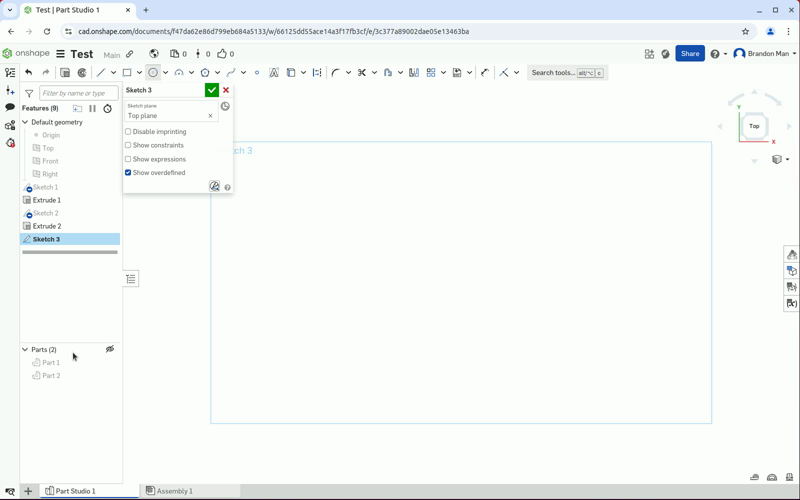
mouse_move(460, 282)
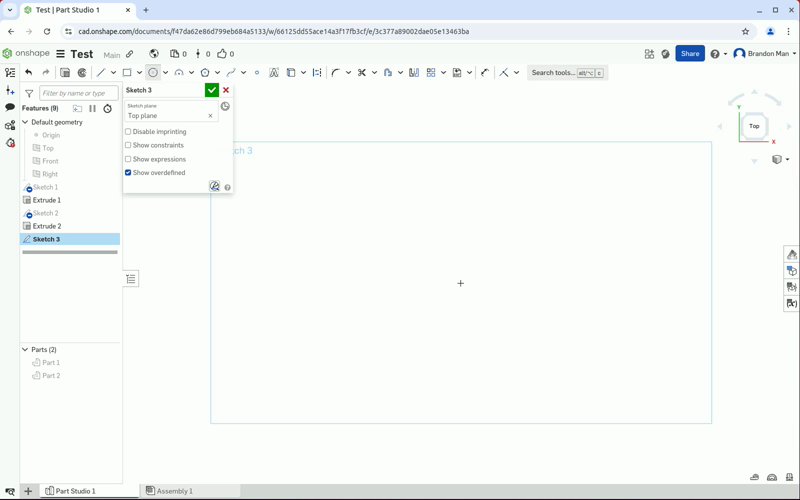
click(460, 282)
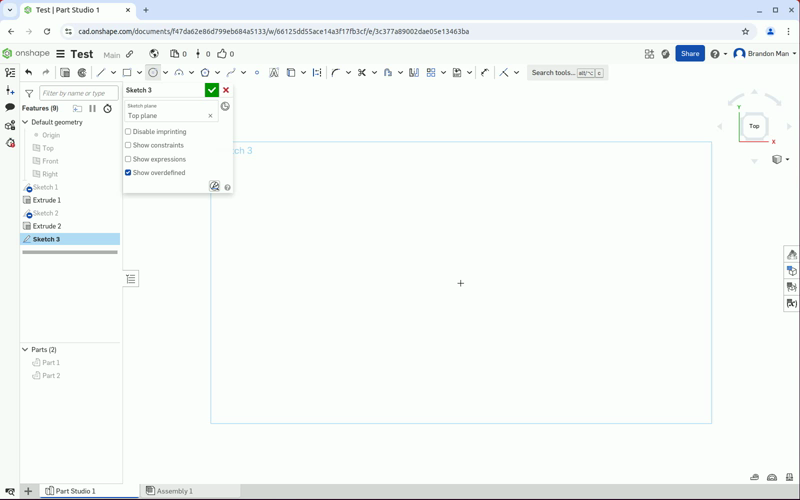
key_up(shift)
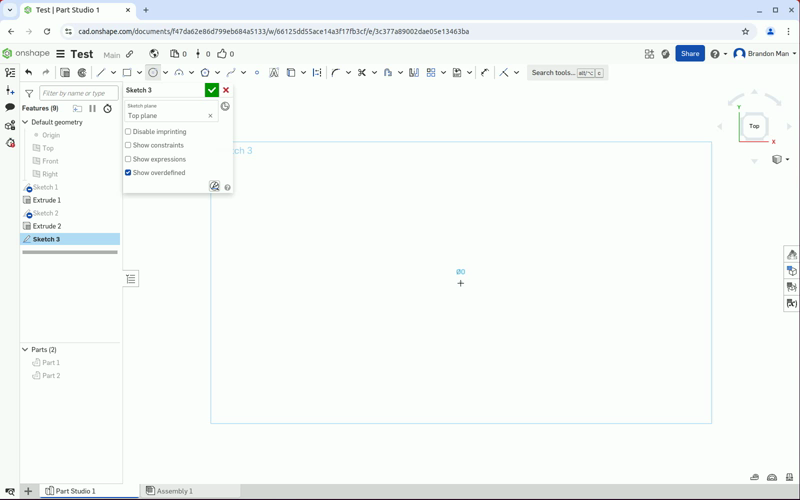
mouse_move(555, 282)
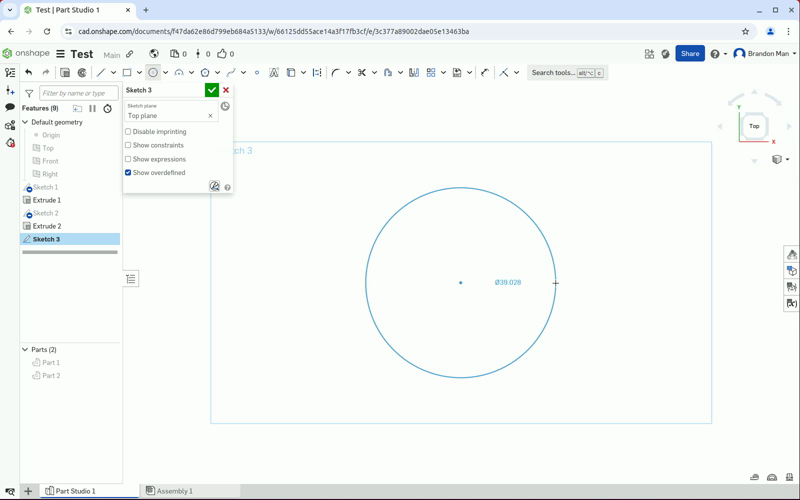
click(555, 282)
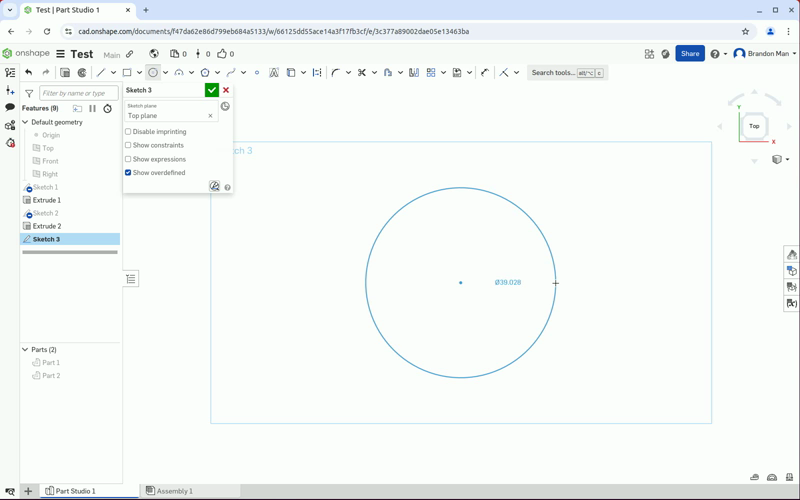
key(esc)
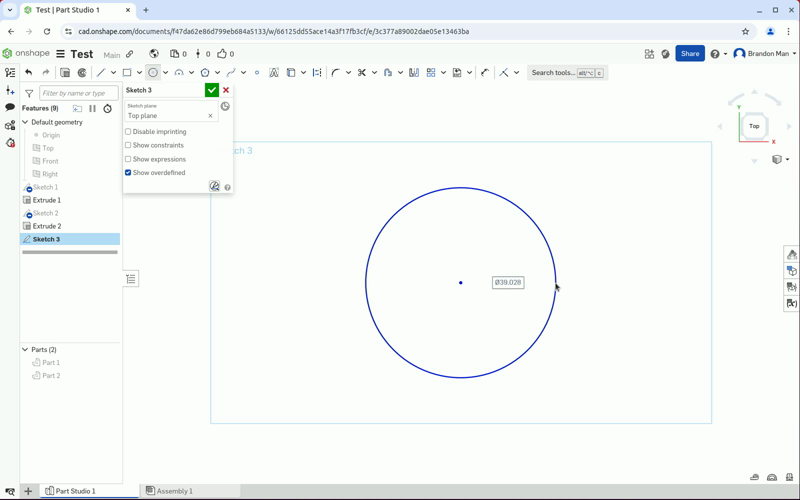
mouse_move(530, 270)
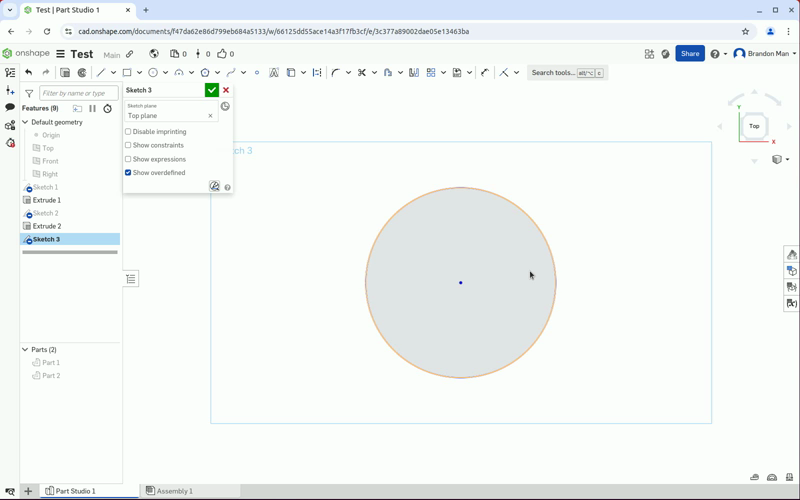
click(530, 270)
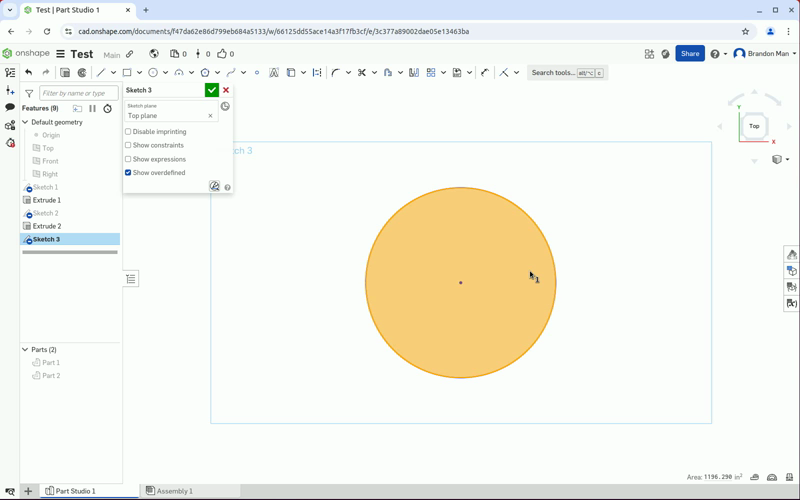
mouse_move(73, 352)
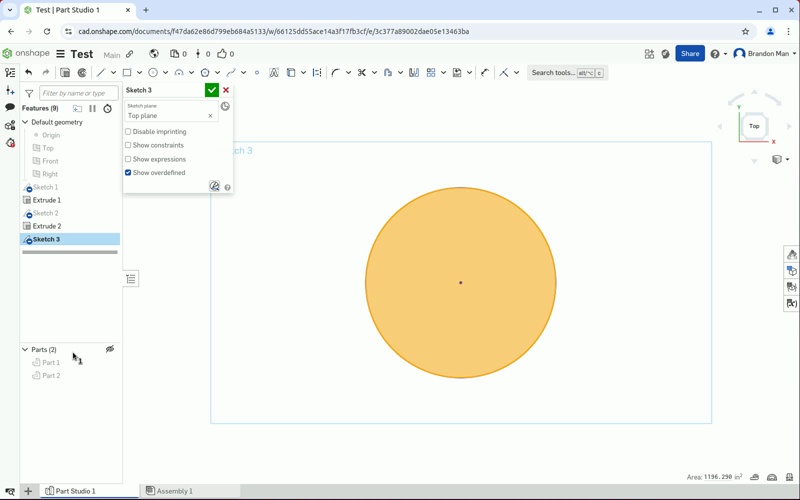
key(shift+y)
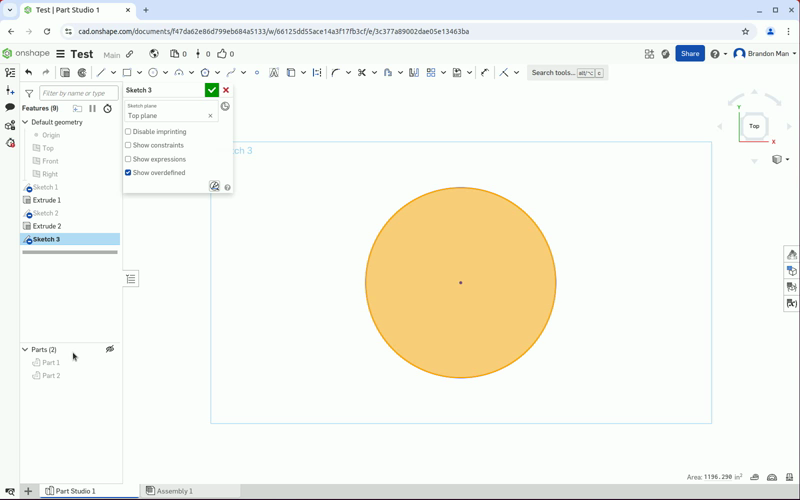
key(shift+e)
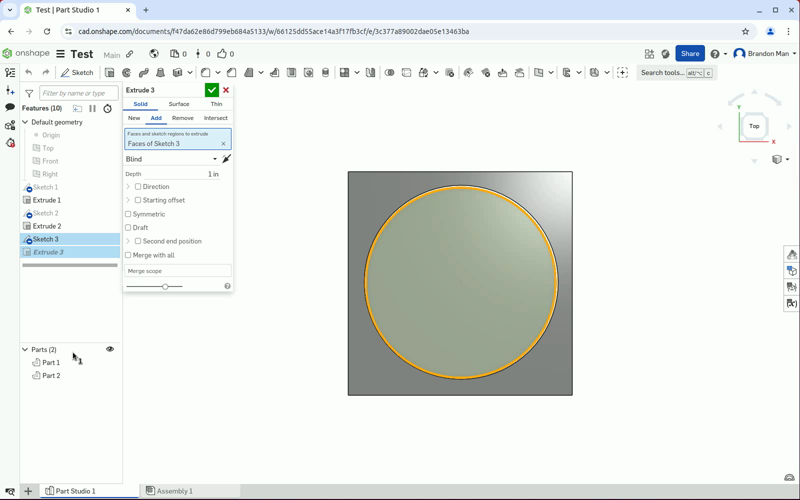
mouse_move(143, 106)
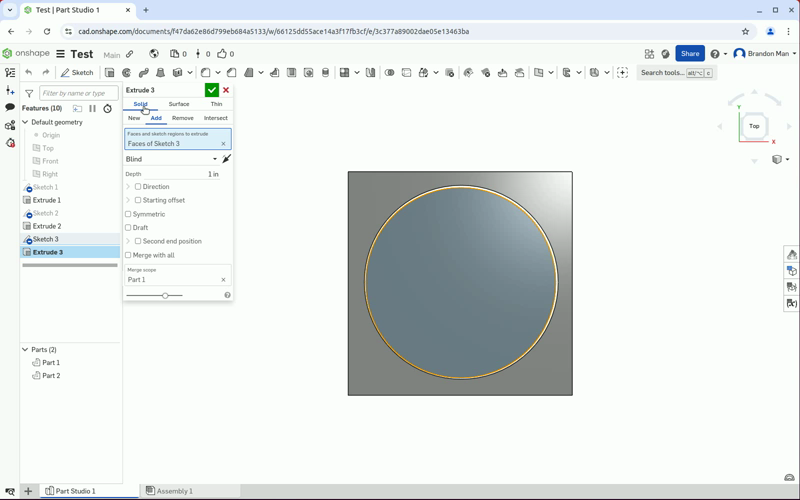
click(143, 106)
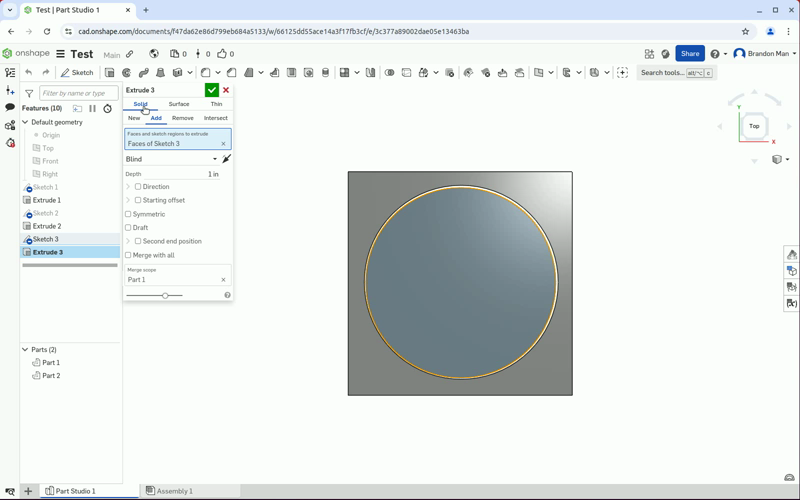
mouse_move(137, 120)
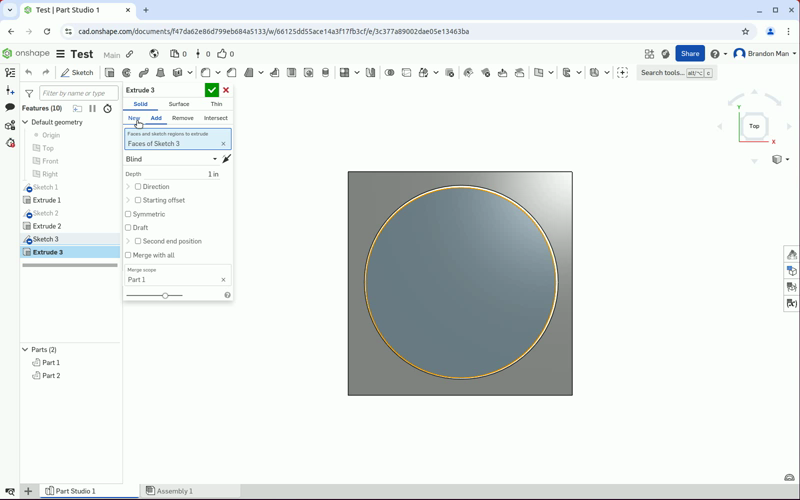
click(137, 120)
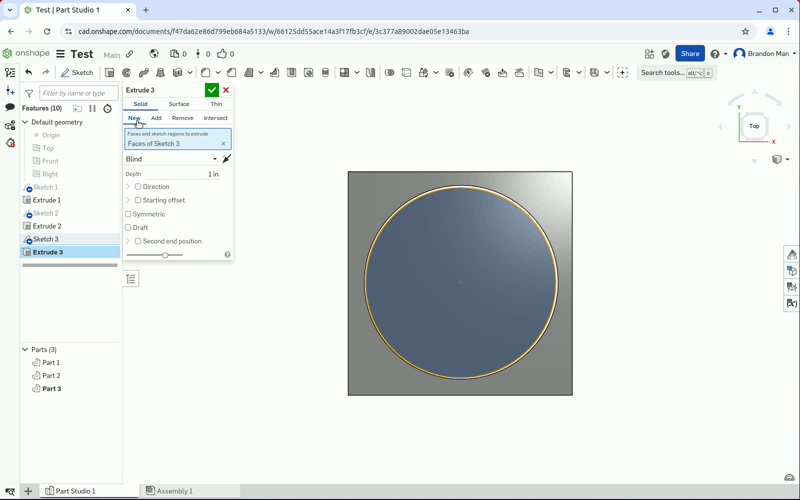
key(tab, 4)
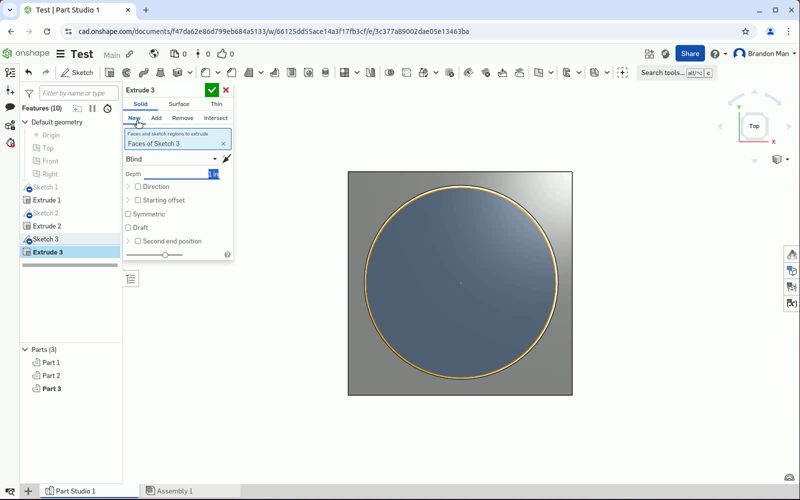
text(2.166)
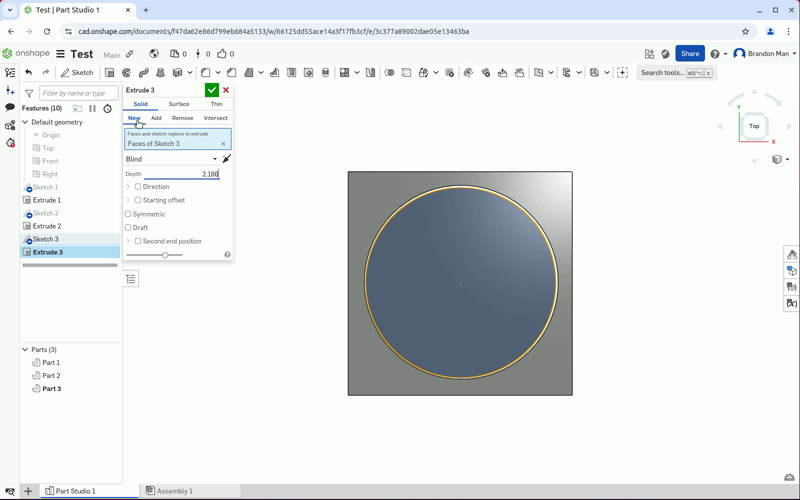
key(enter)
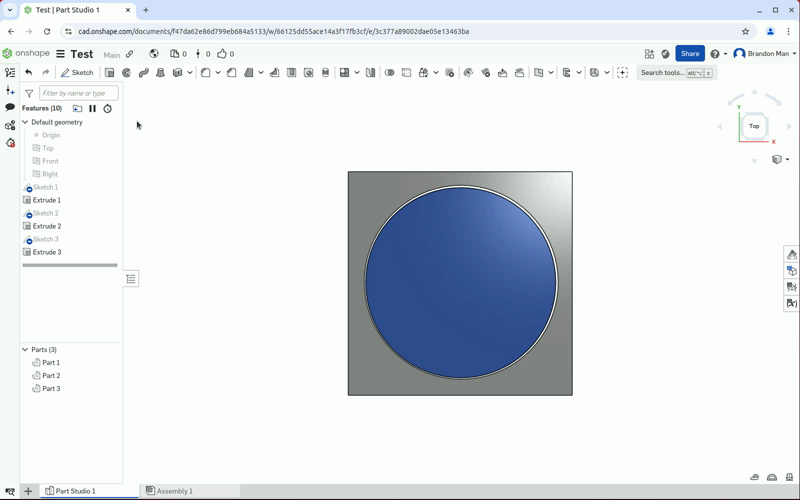
key(shift+h)
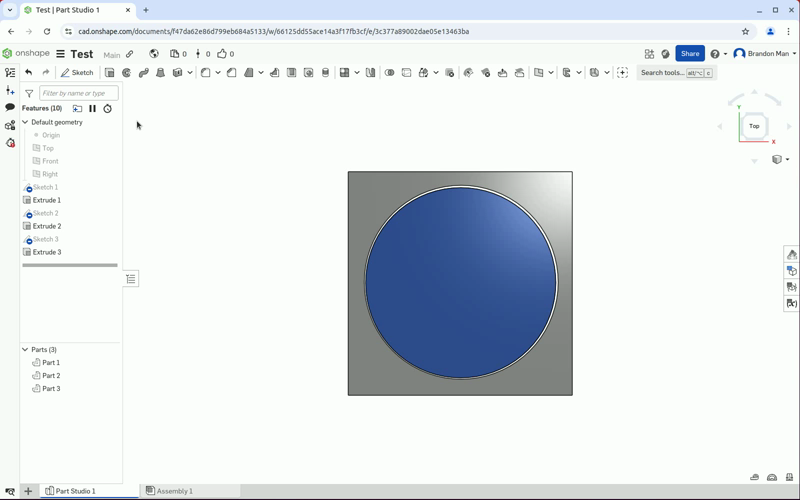
key(shift+h)
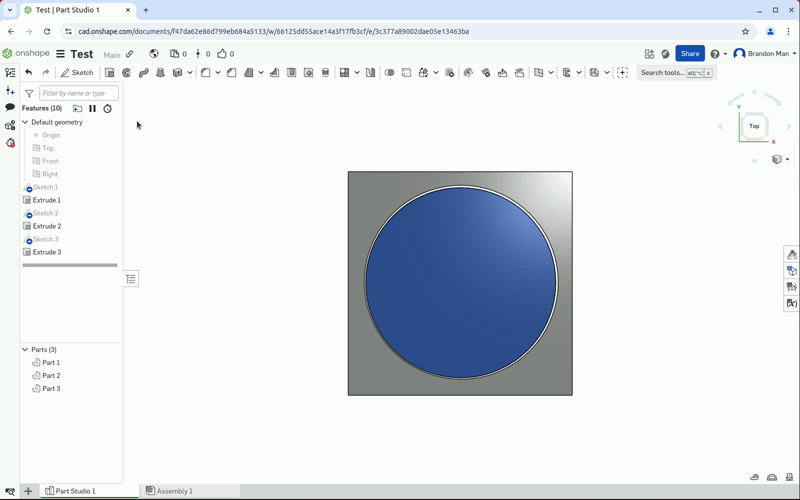
key(shift+7)
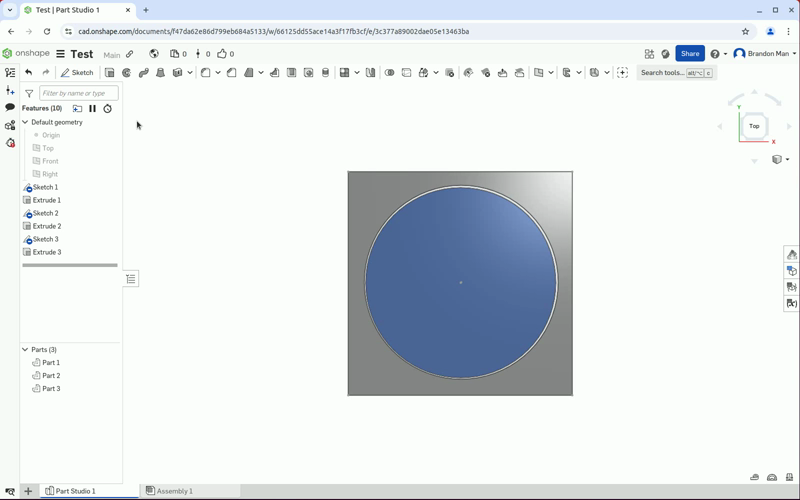
key(up, 3)
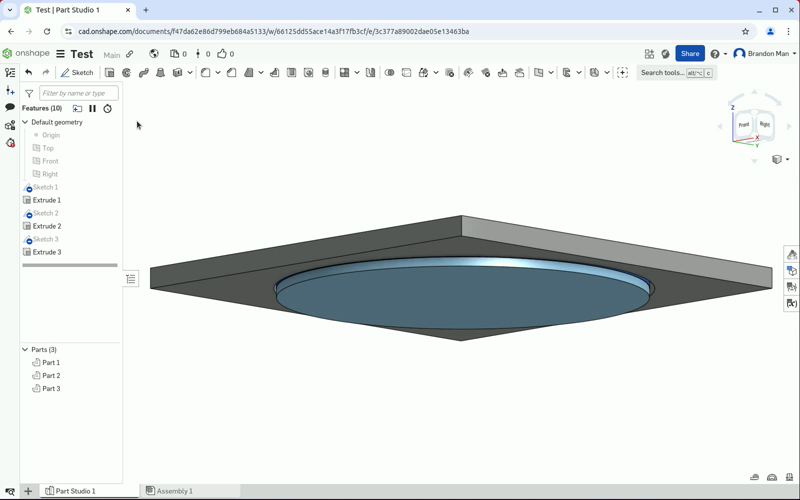
key(left, 3)
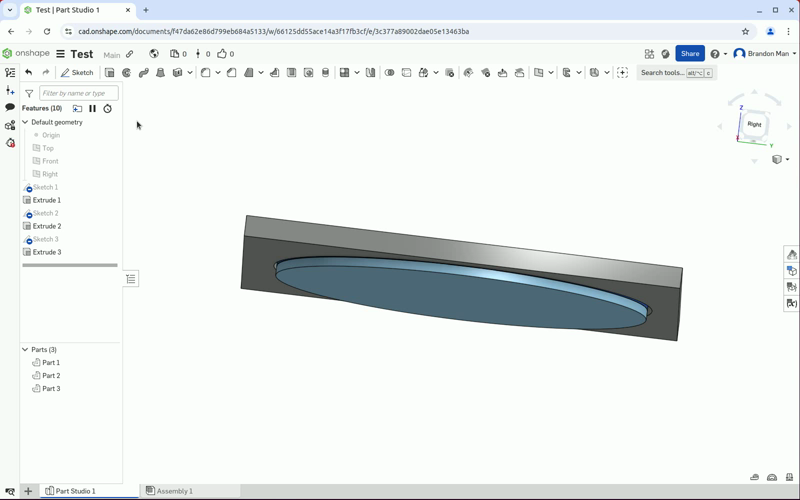
key(right, 3)
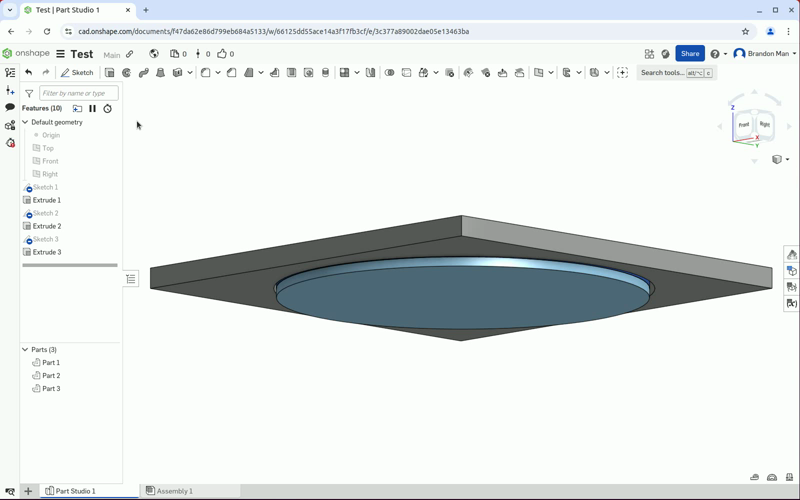
key(down, 3)
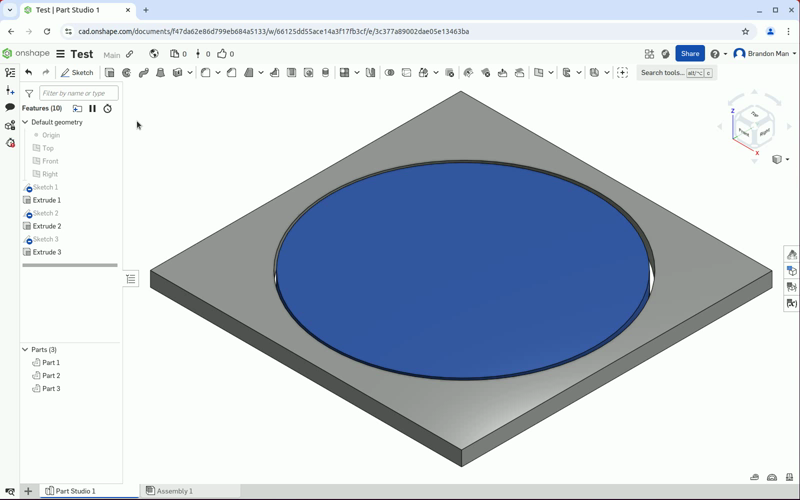
mouse_move(73, 189)
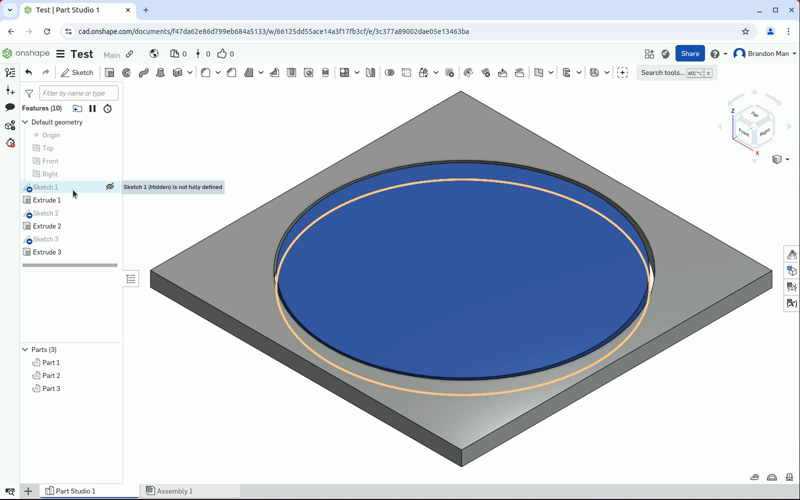
click(73, 189)